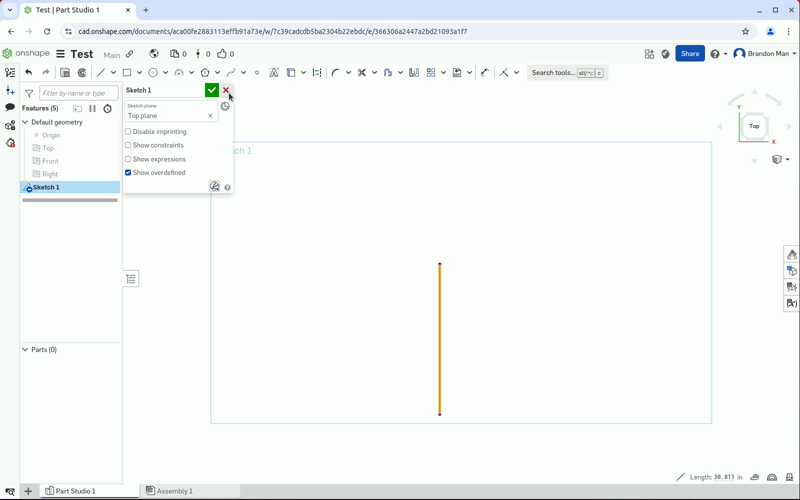
key(shift+h)
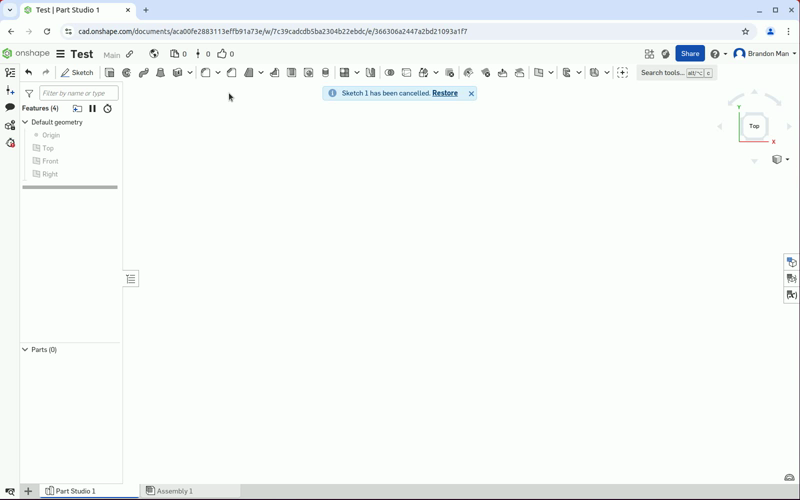
mouse_move(73, 352)
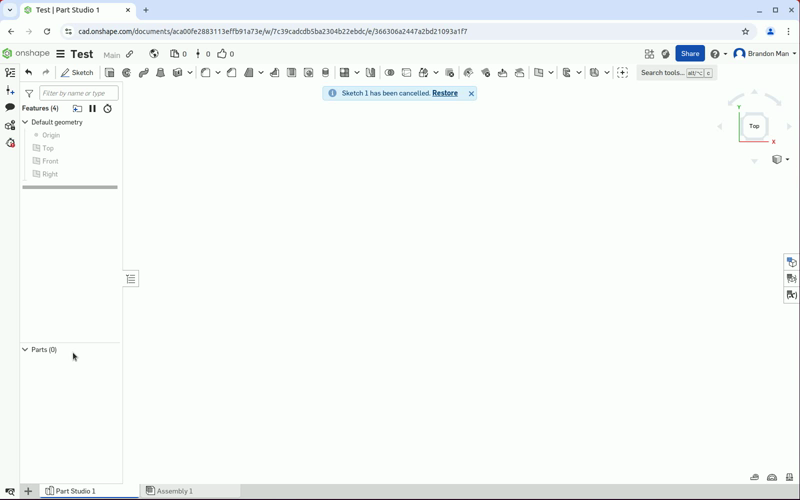
key(y)
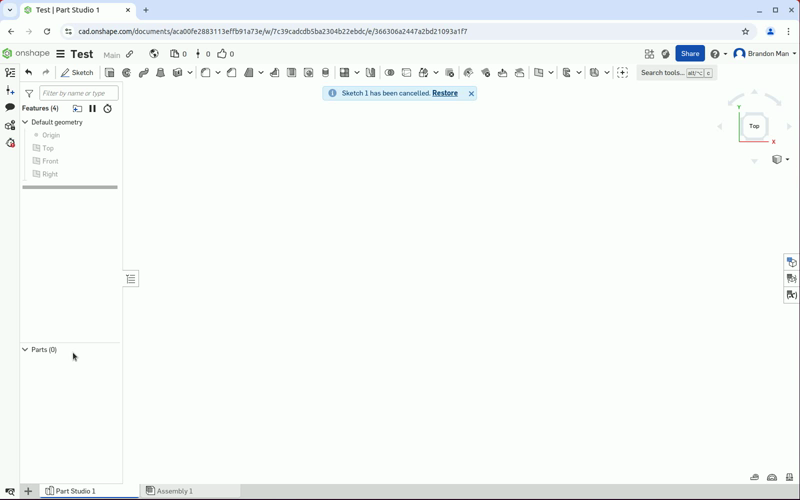
key(shift+p)
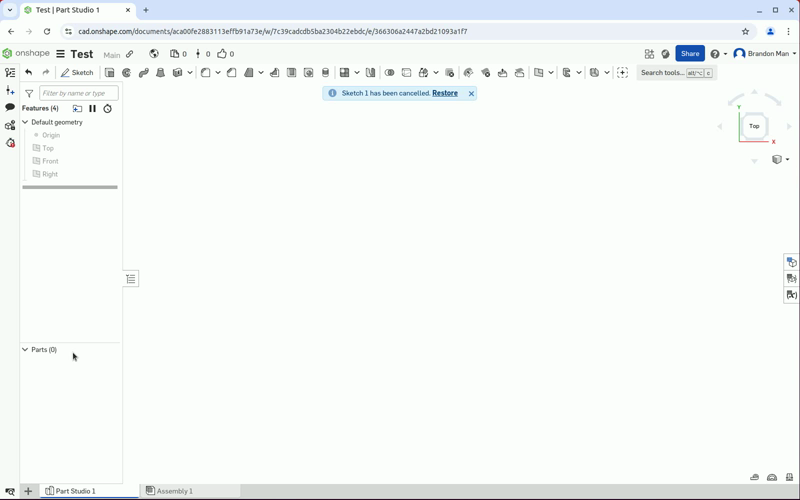
key(space)
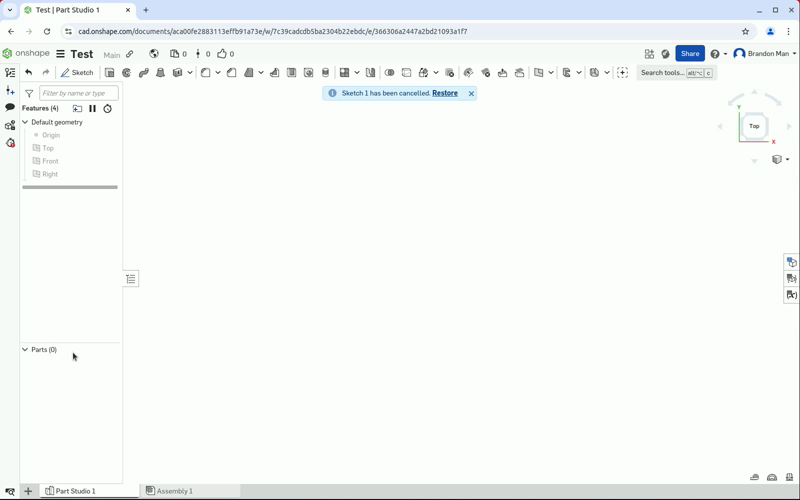
key_down(shift)
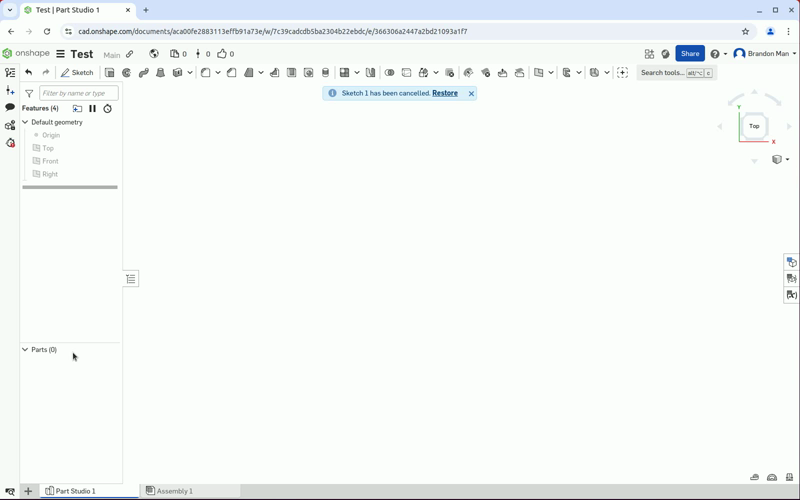
key(up)
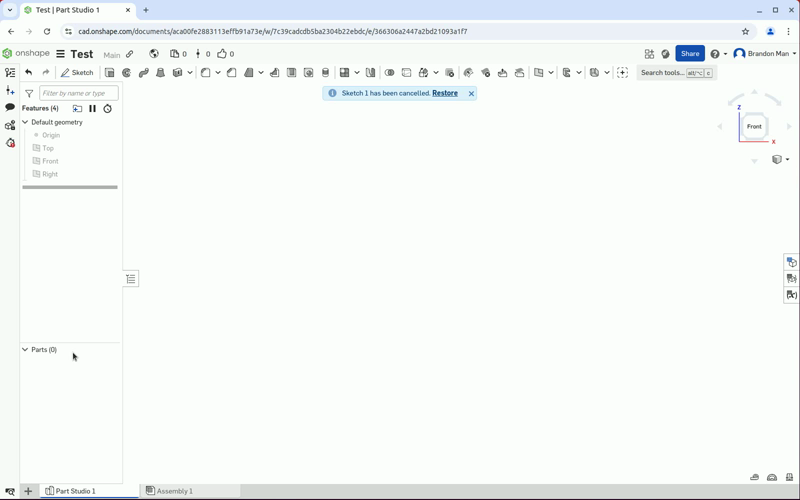
key_up(shift)
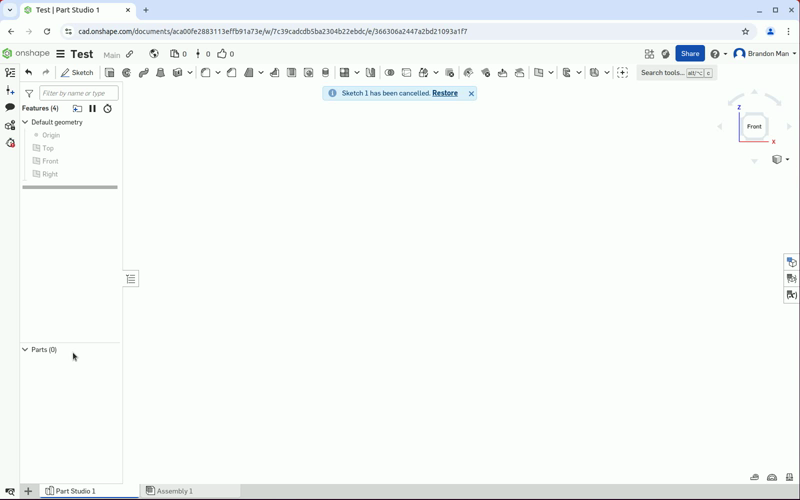
mouse_move(73, 352)
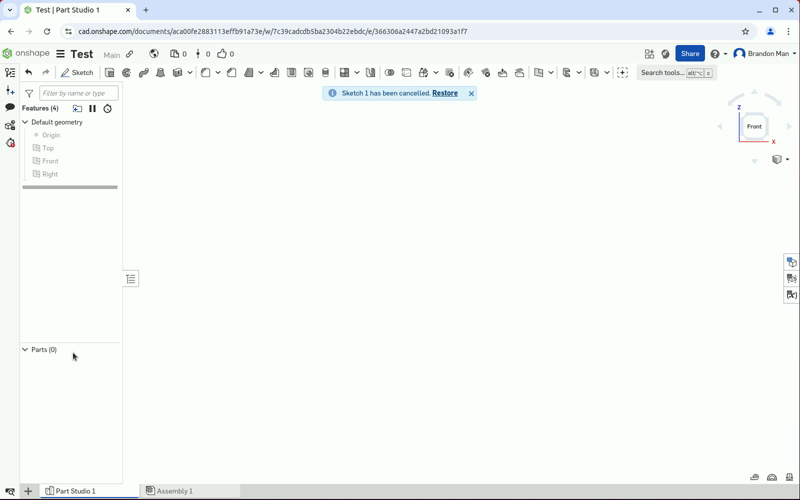
key(shift+y)
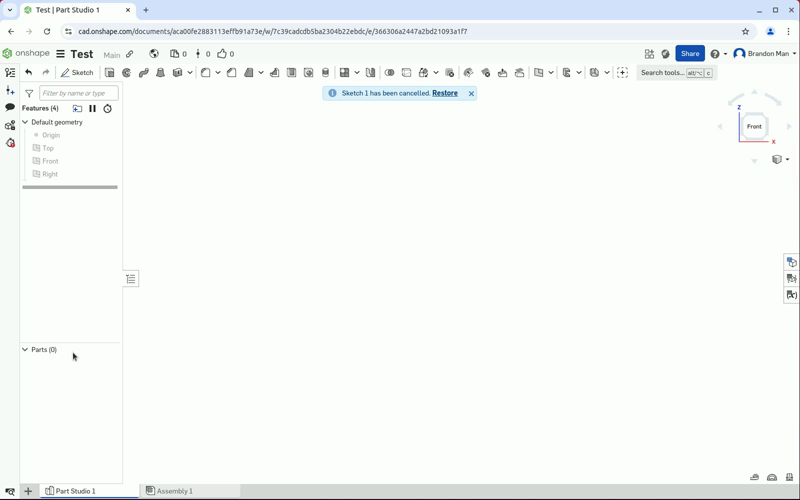
key(shift+s)
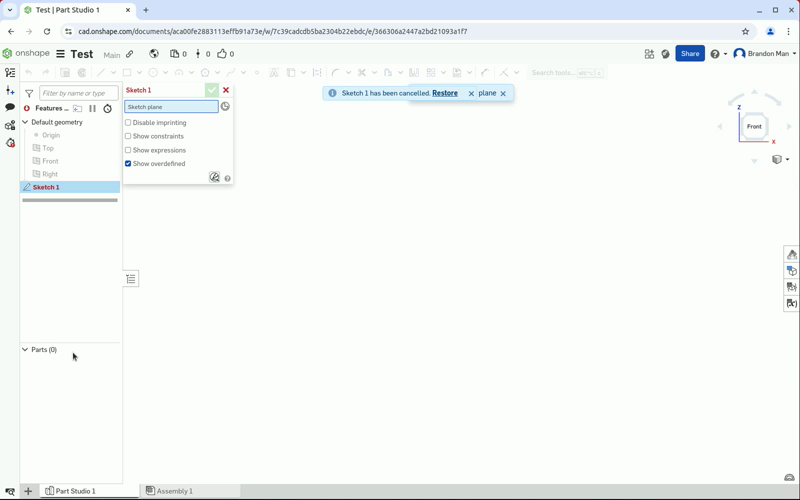
mouse_move(73, 163)
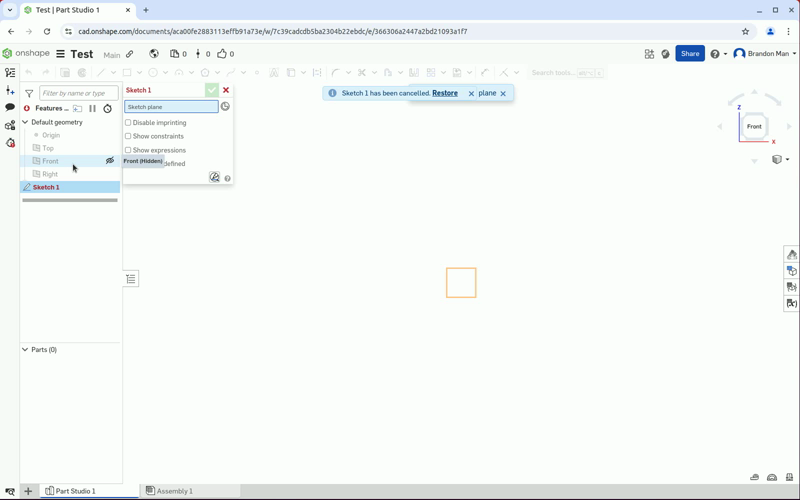
click(73, 163)
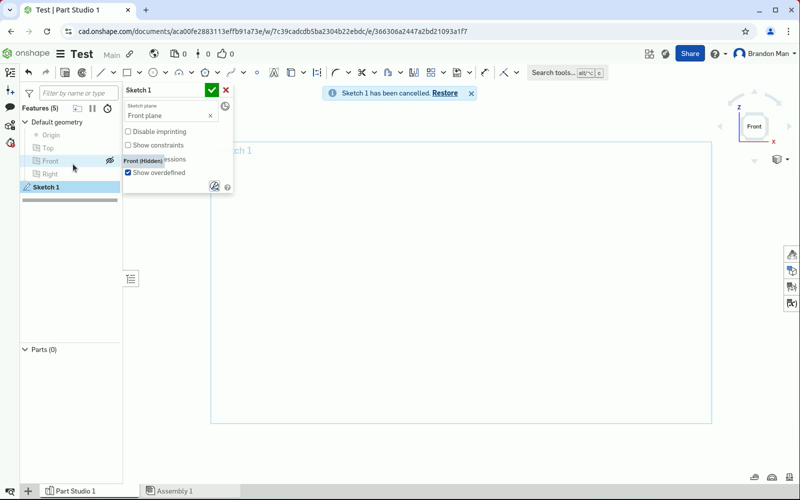
mouse_move(73, 352)
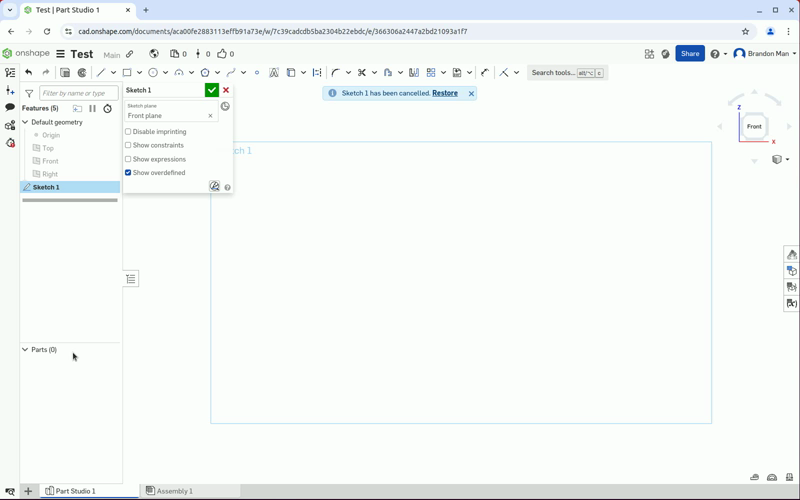
key(y)
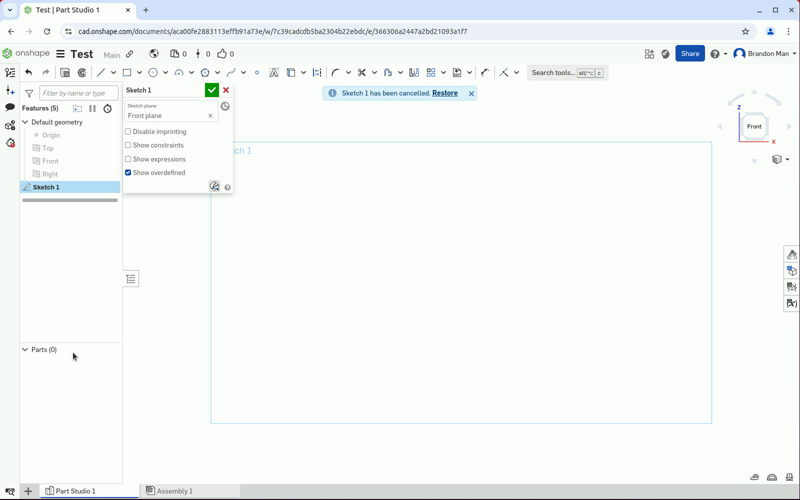
key(l)
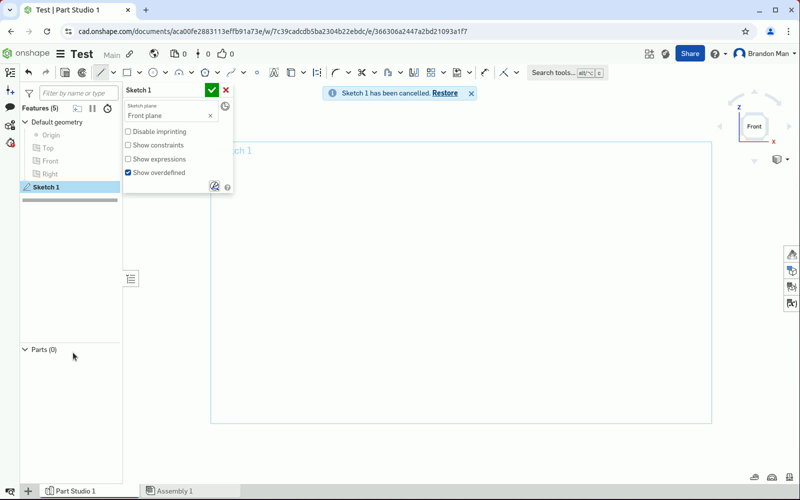
key_down(shift)
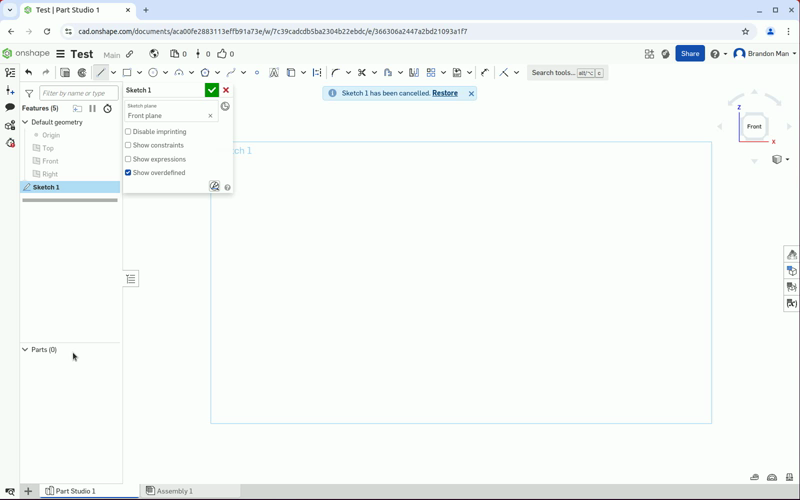
mouse_move(383, 313)
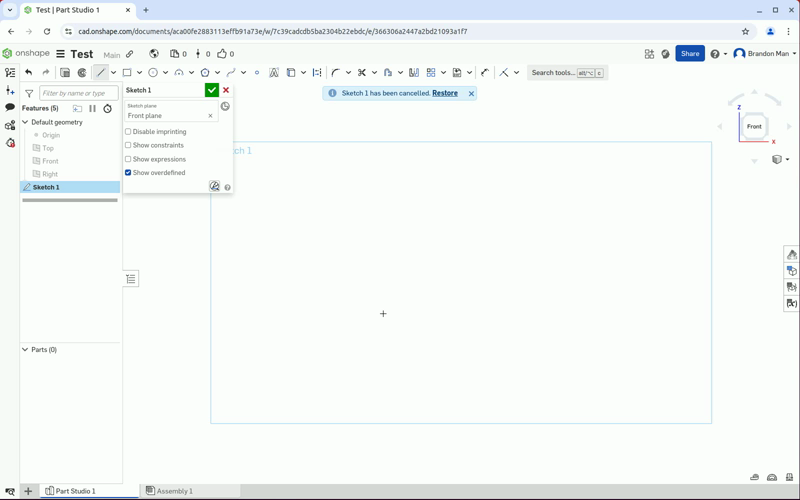
click(383, 313)
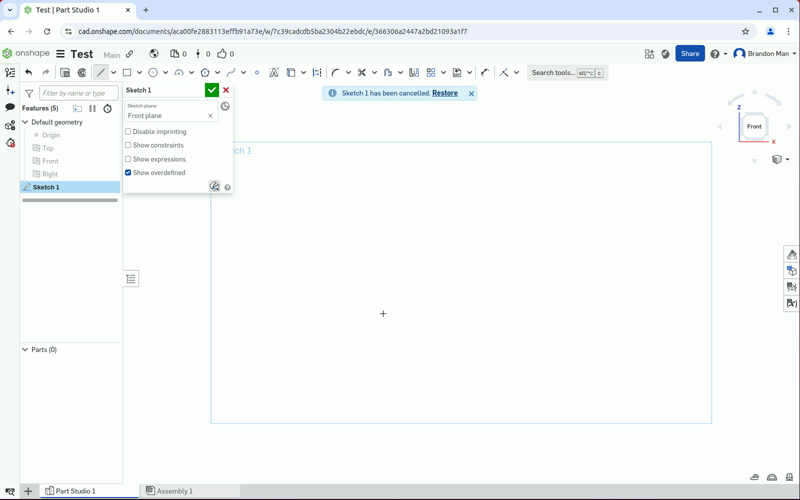
key_up(shift)
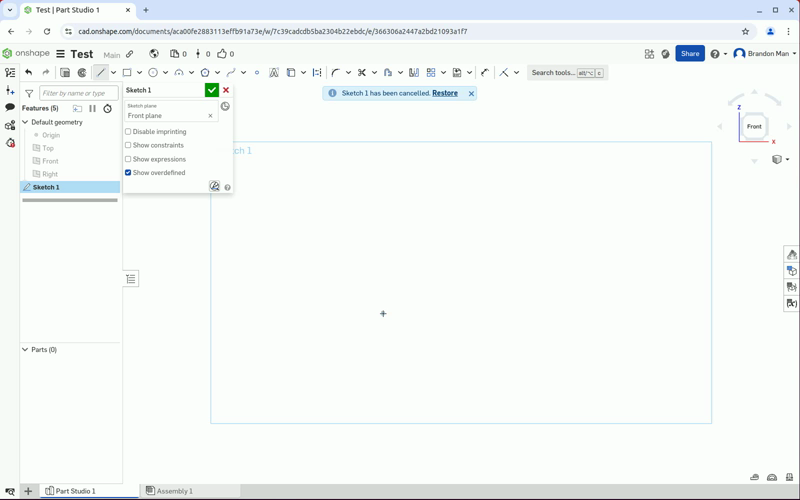
key_down(shift)
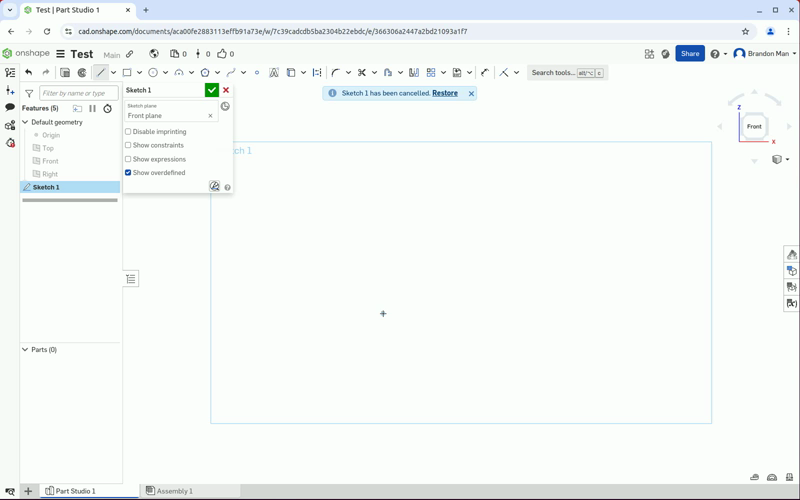
mouse_move(480, 313)
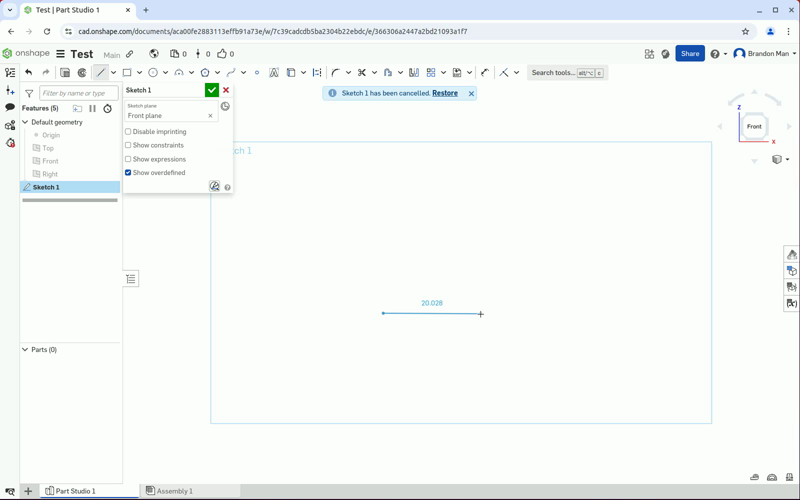
click(480, 313)
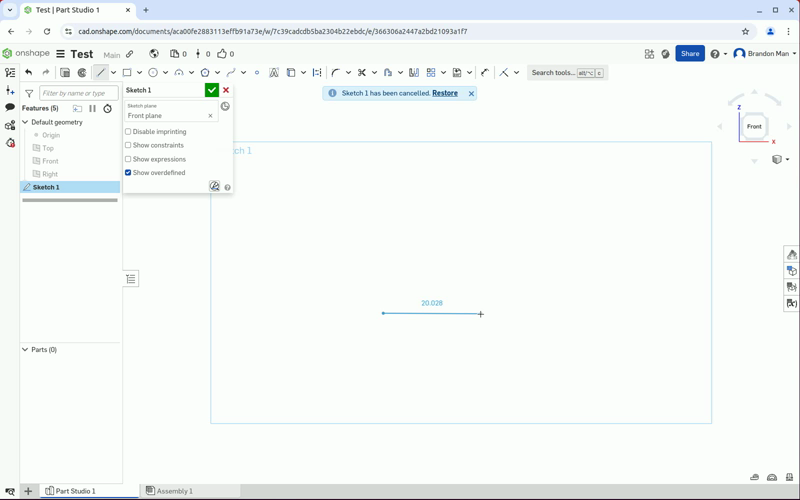
key_up(shift)
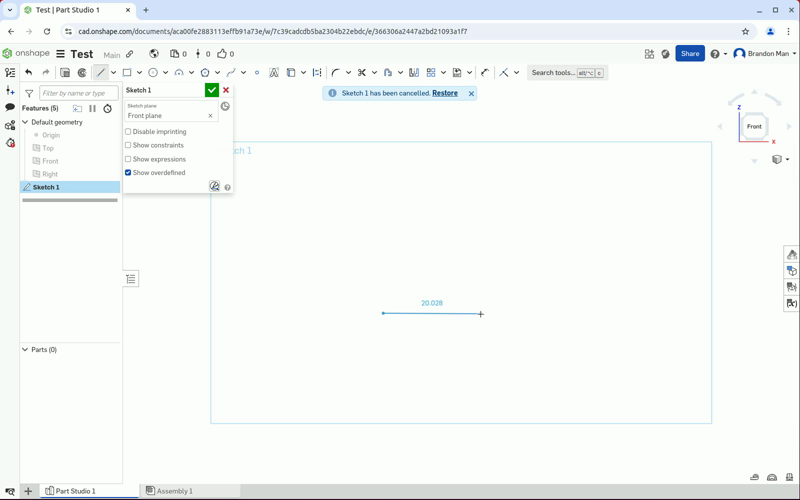
key_down(shift)
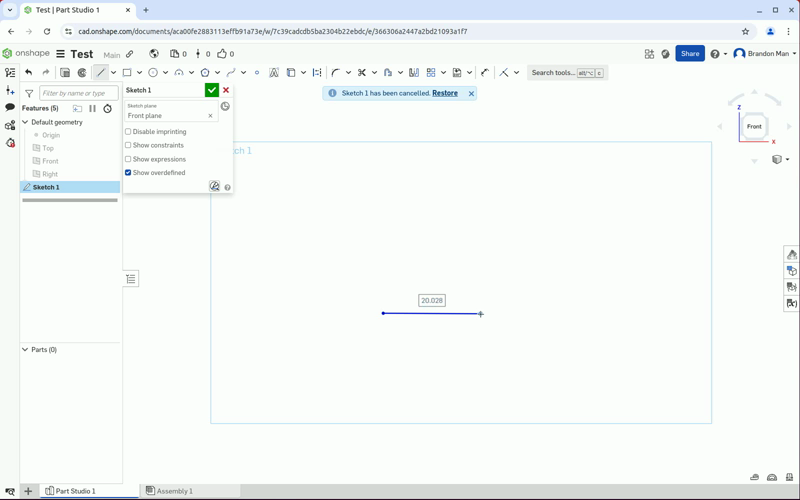
mouse_move(510, 313)
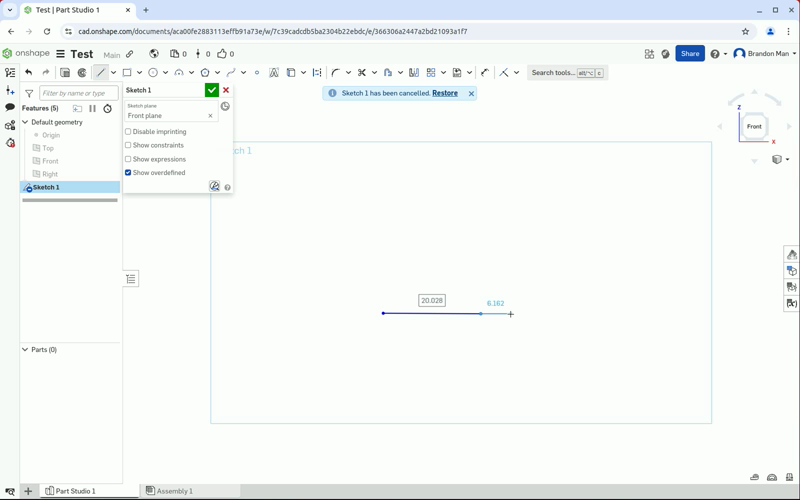
mouse_move(480, 269)
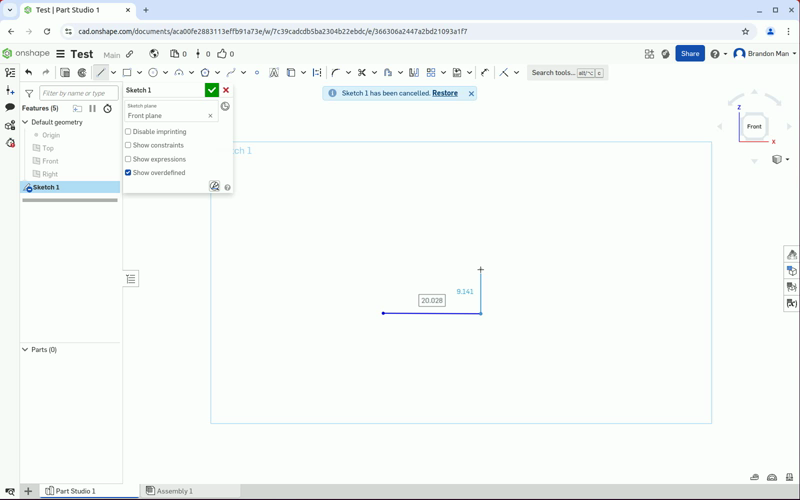
click(480, 269)
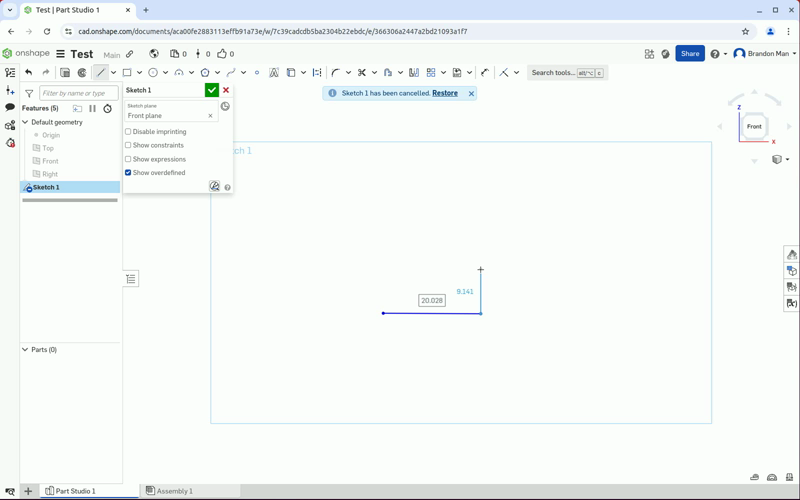
key_up(shift)
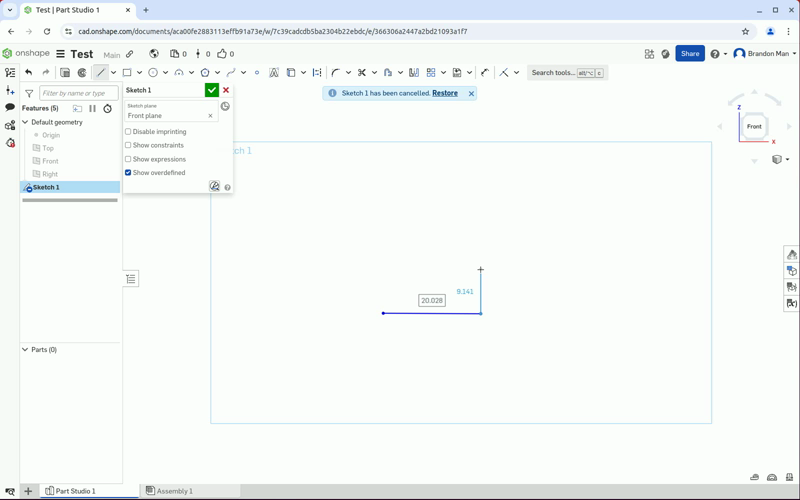
key_down(shift)
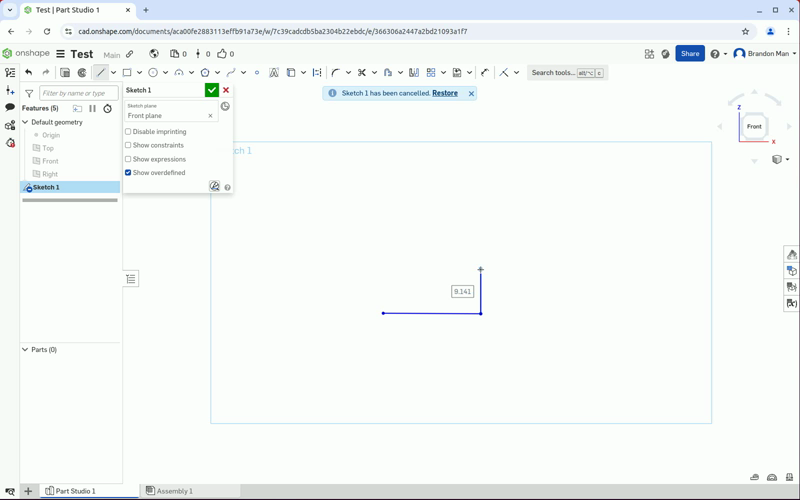
mouse_move(510, 269)
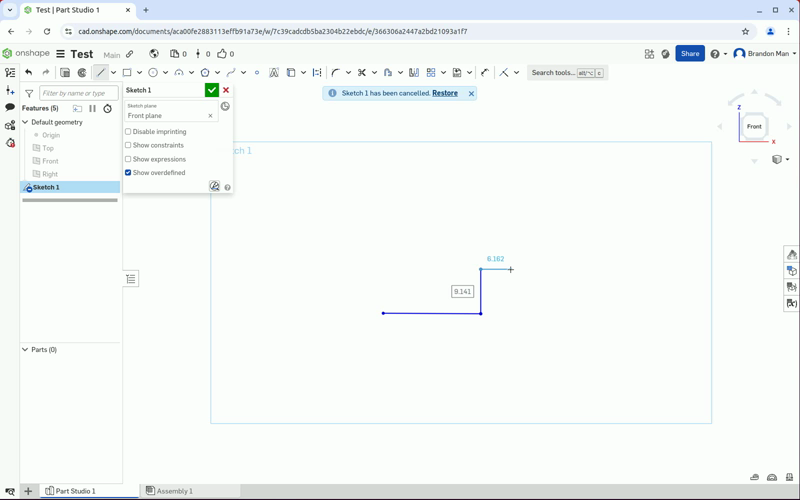
mouse_move(480, 231)
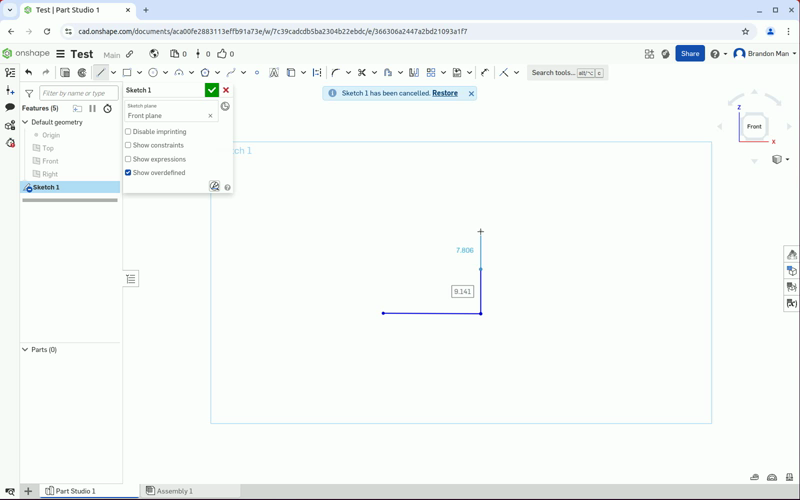
click(480, 231)
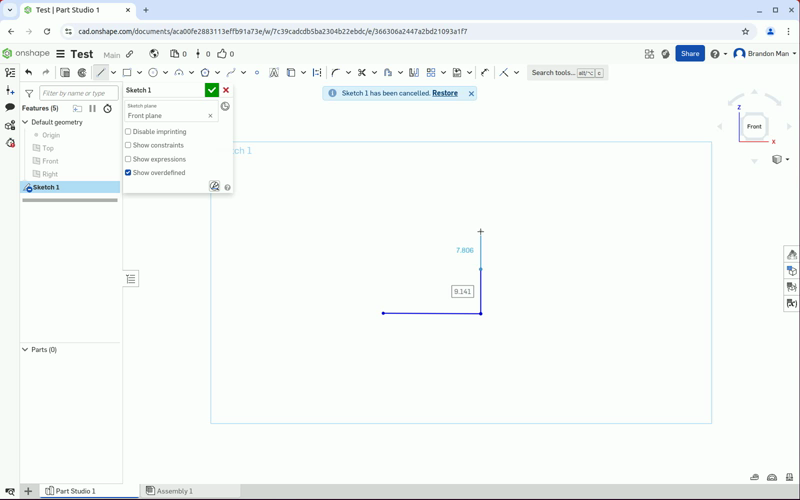
key_up(shift)
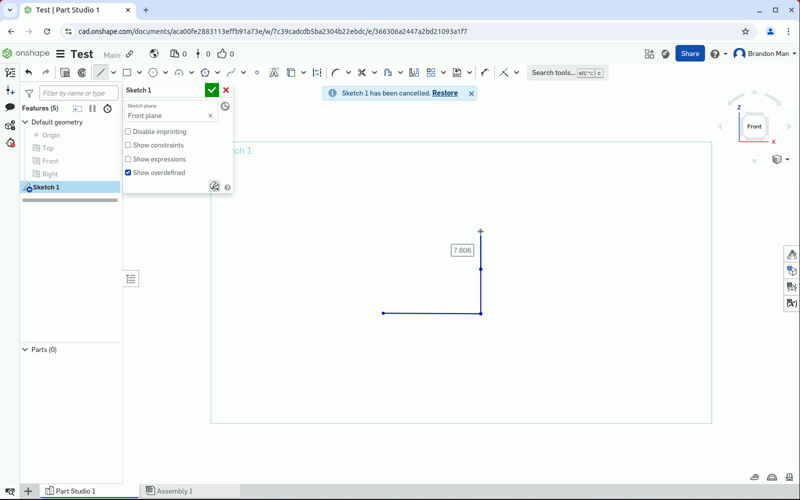
key_down(shift)
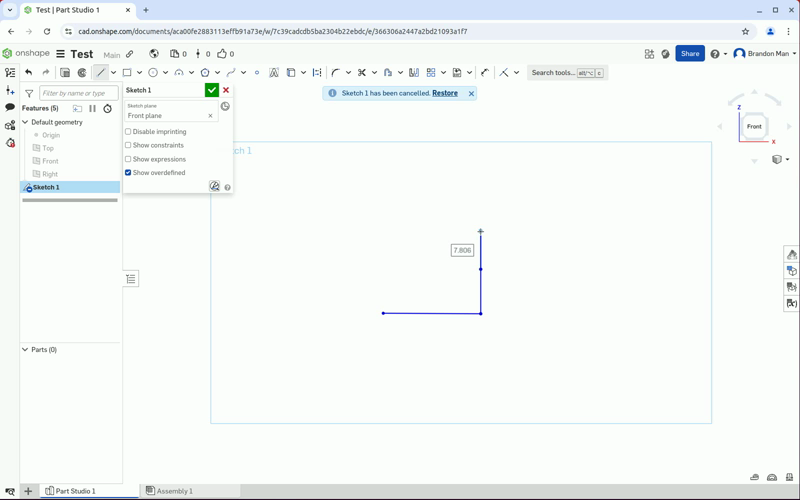
mouse_move(383, 231)
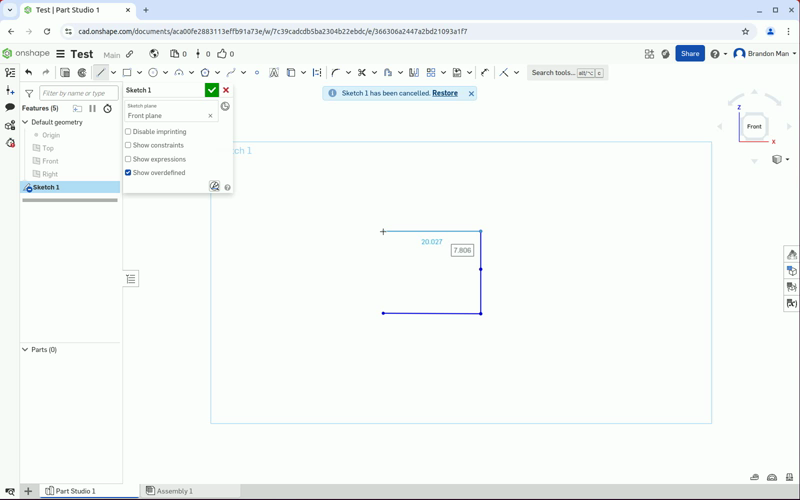
click(383, 231)
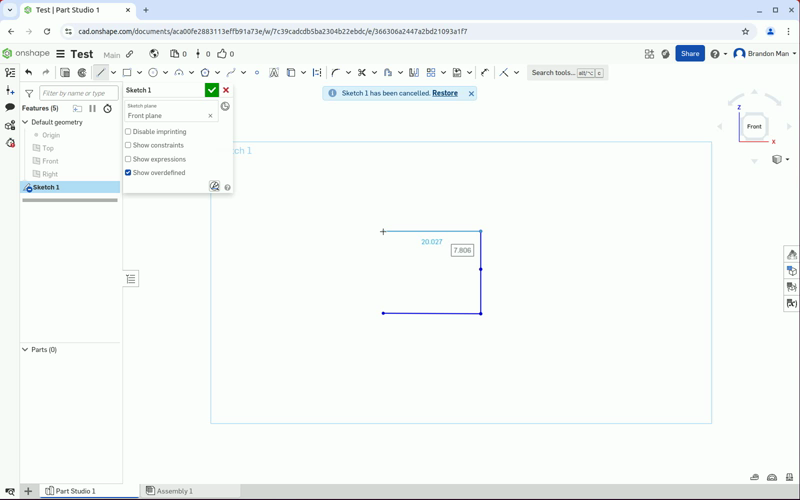
key_up(shift)
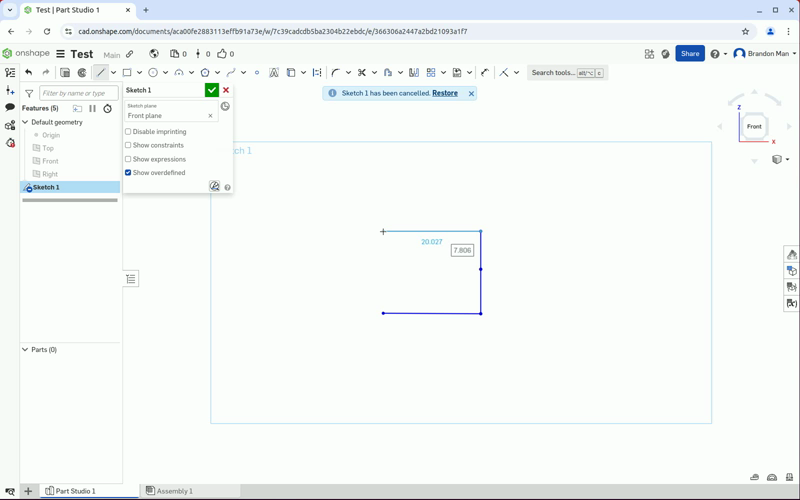
key_down(shift)
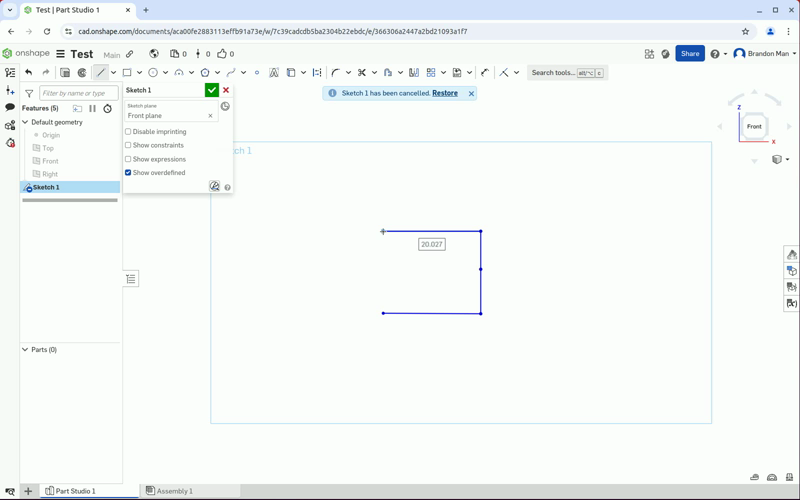
mouse_move(383, 313)
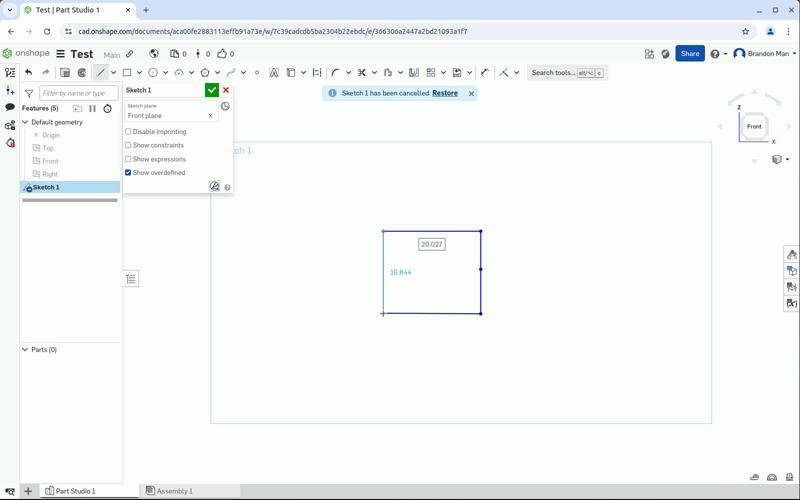
key_up(shift)
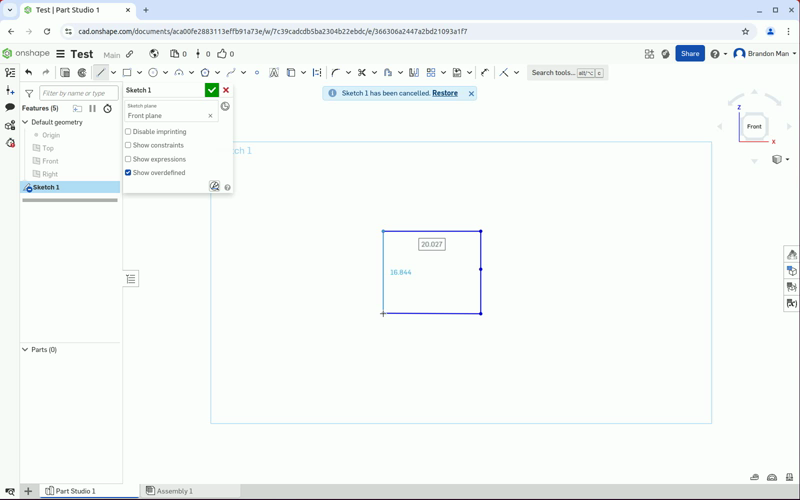
click(383, 313)
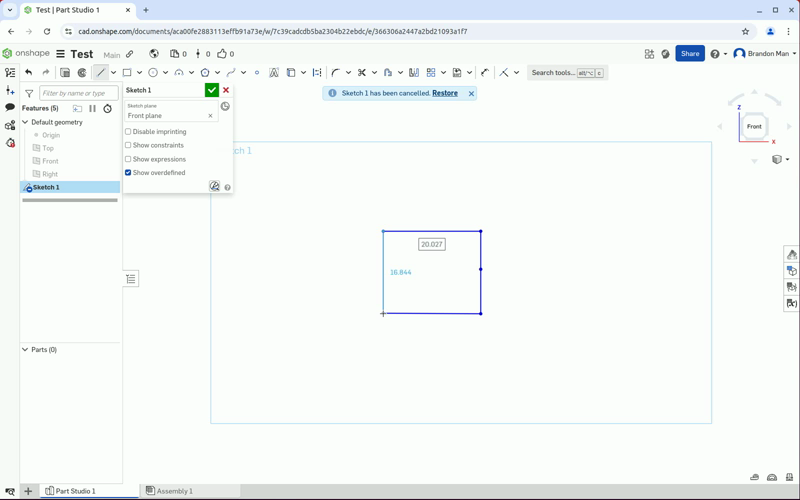
key(esc)
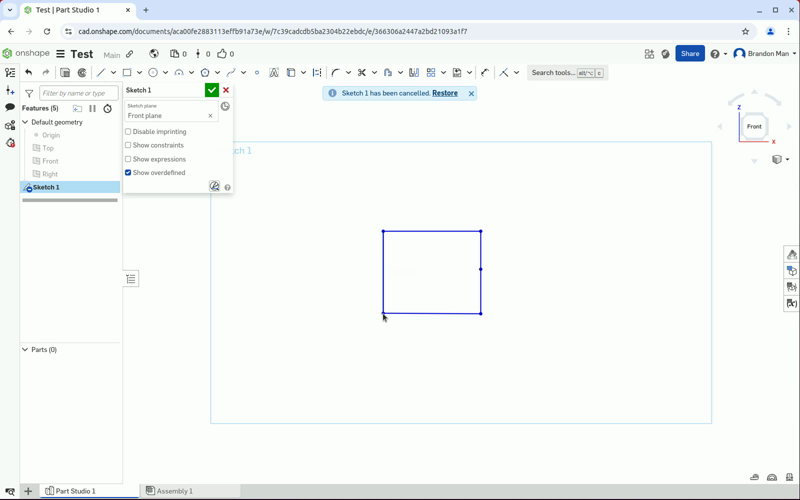
mouse_move(471, 243)
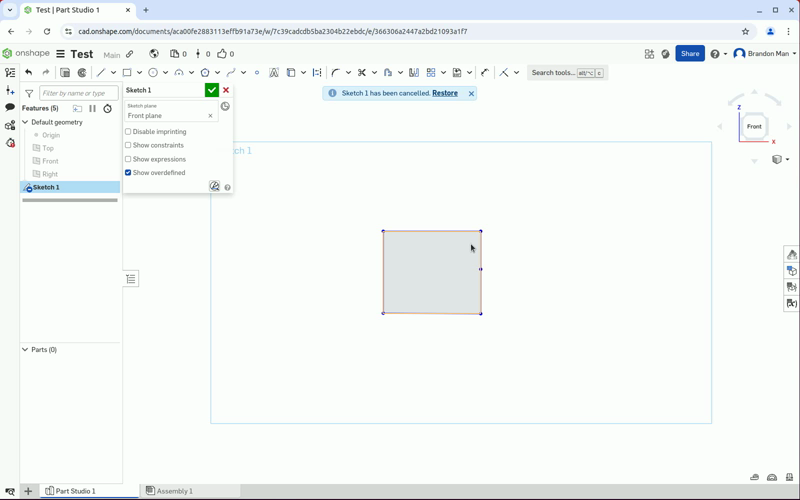
click(471, 243)
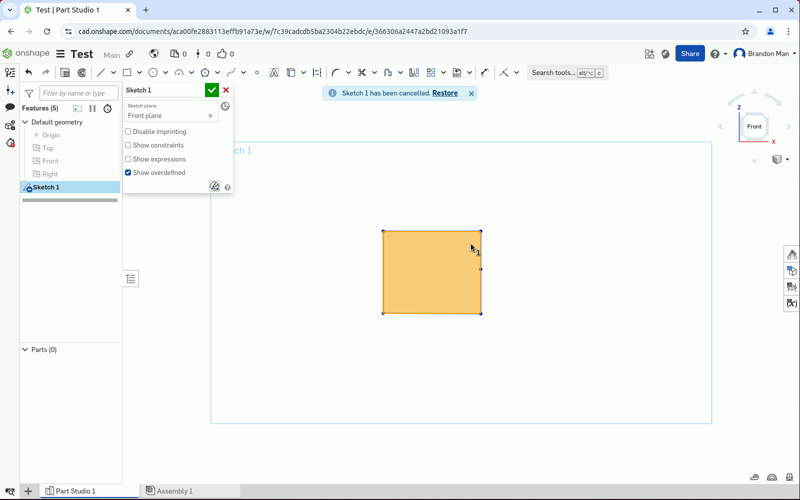
mouse_move(73, 352)
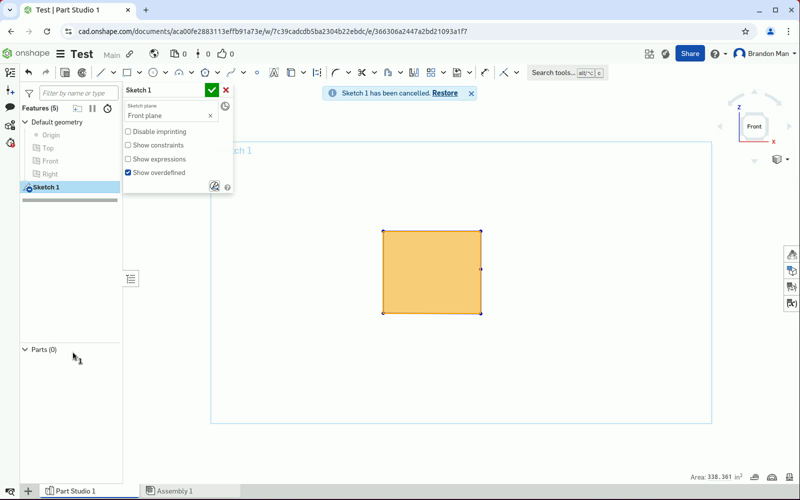
key(shift+y)
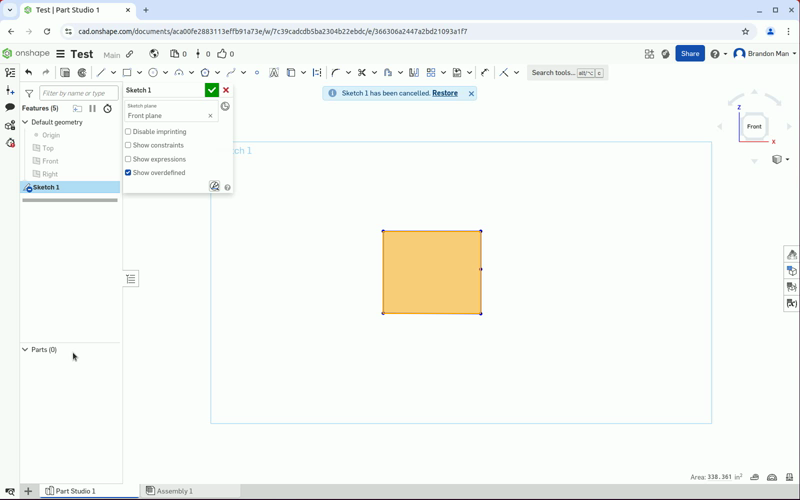
key(shift+e)
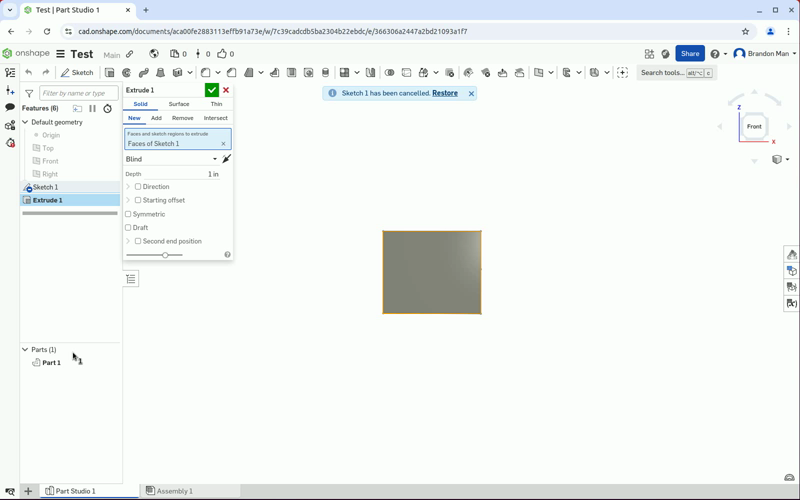
mouse_move(143, 106)
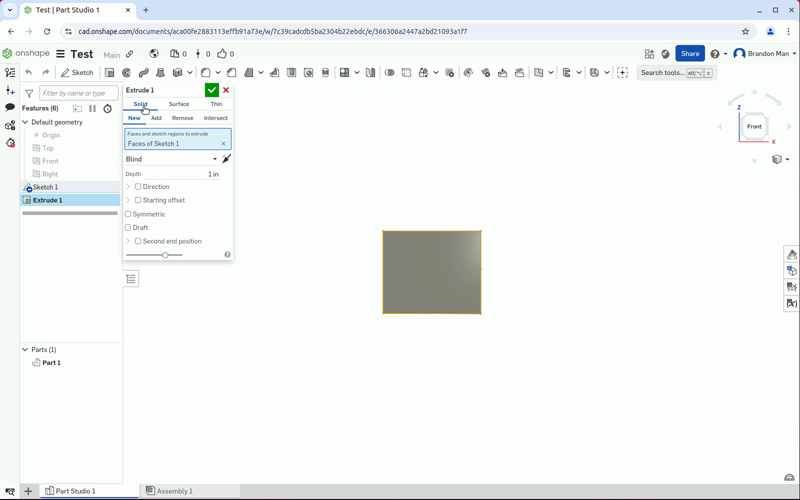
click(143, 106)
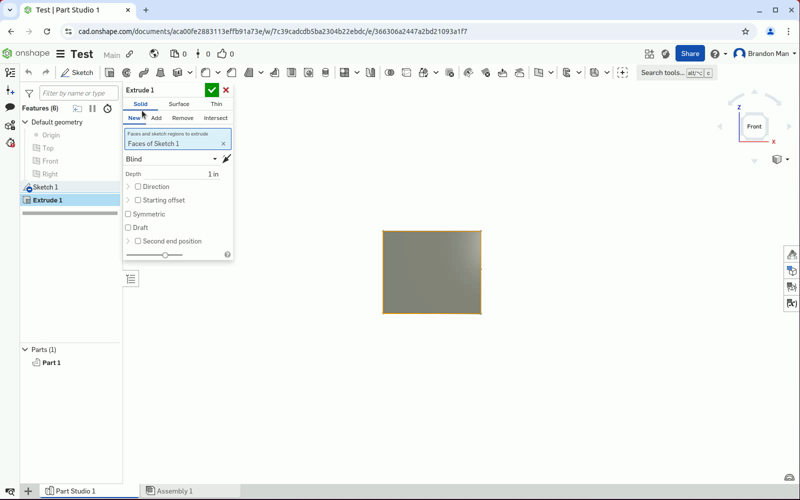
mouse_move(137, 120)
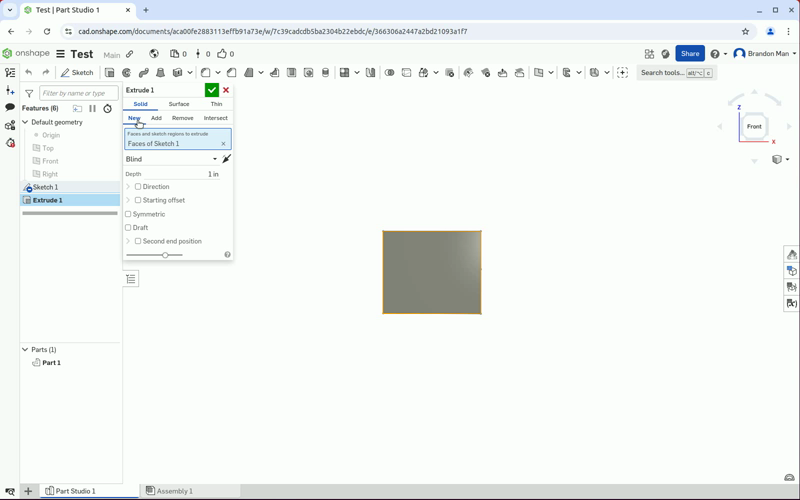
click(137, 120)
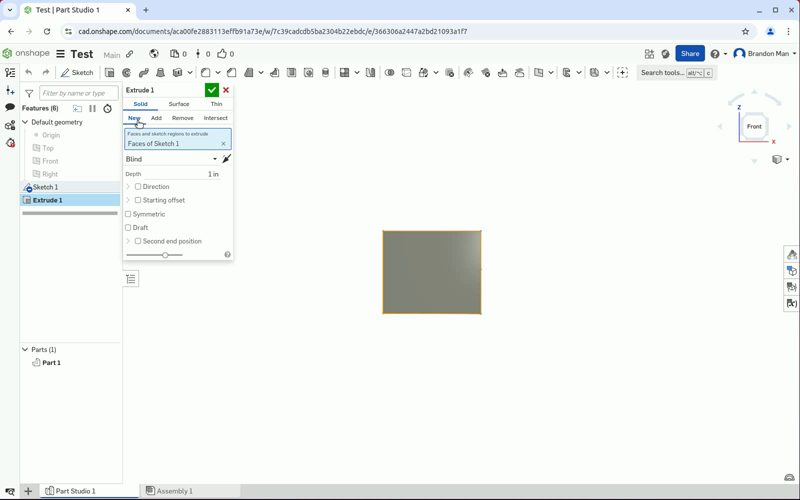
key(tab, 4)
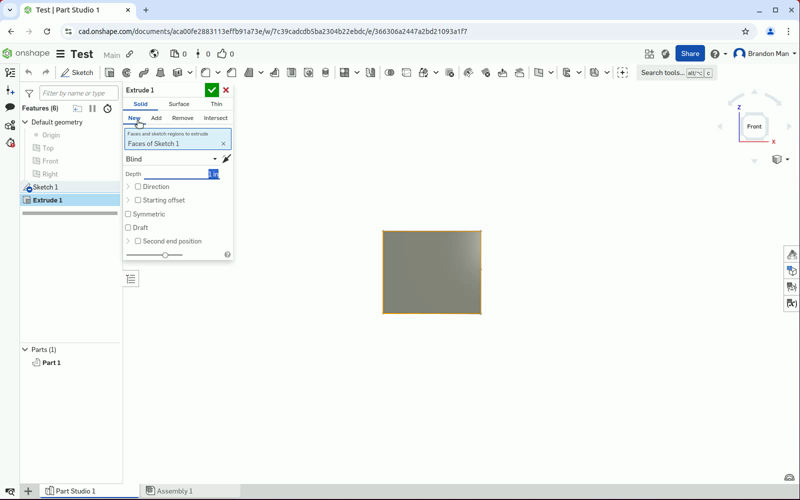
text(-23.108)
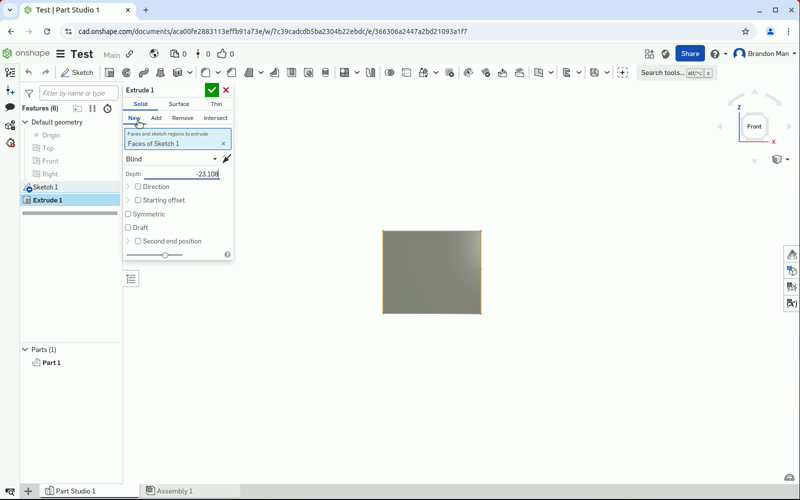
key(enter)
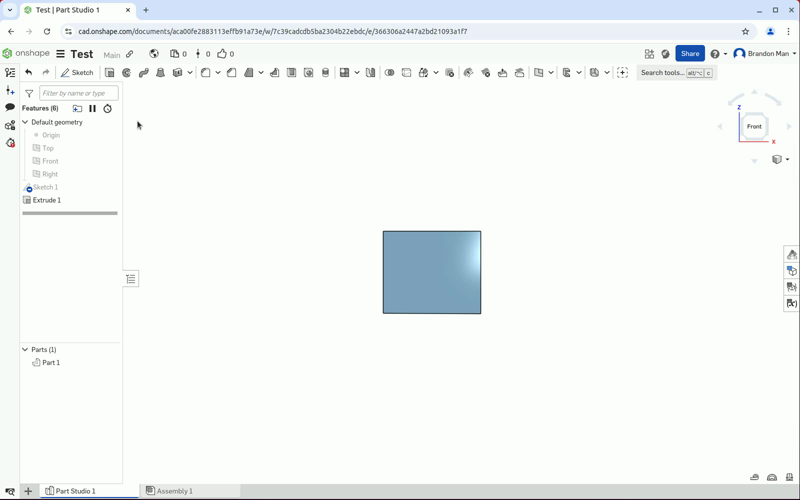
key(shift+h)
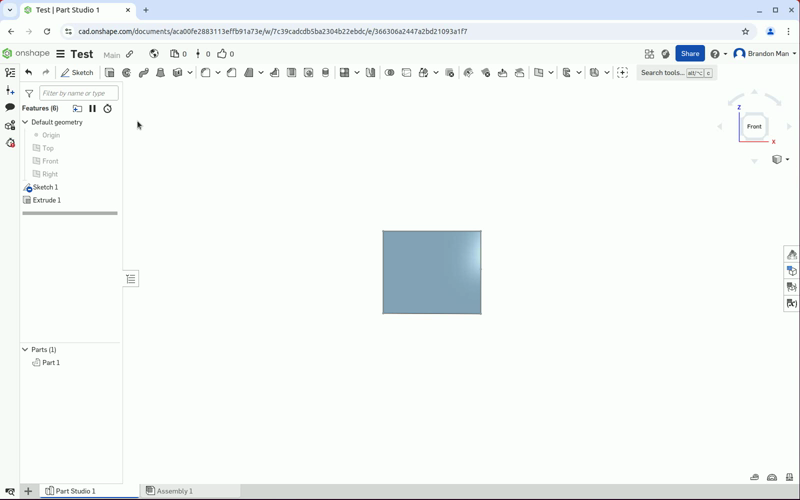
key(shift+h)
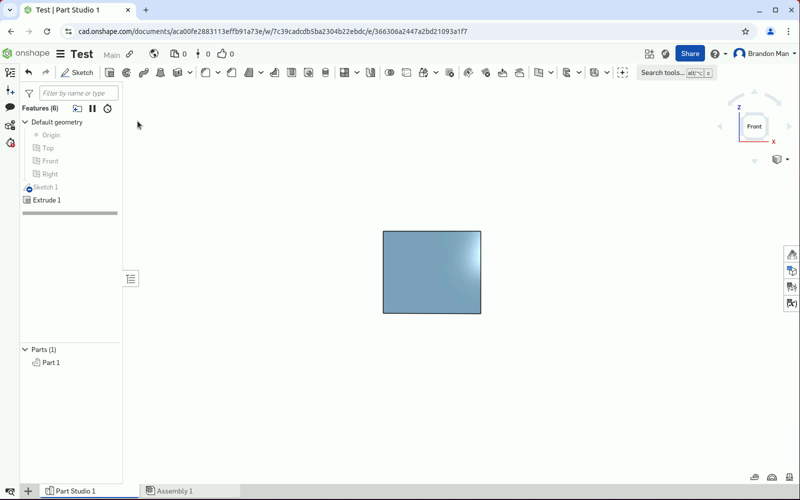
mouse_move(73, 189)
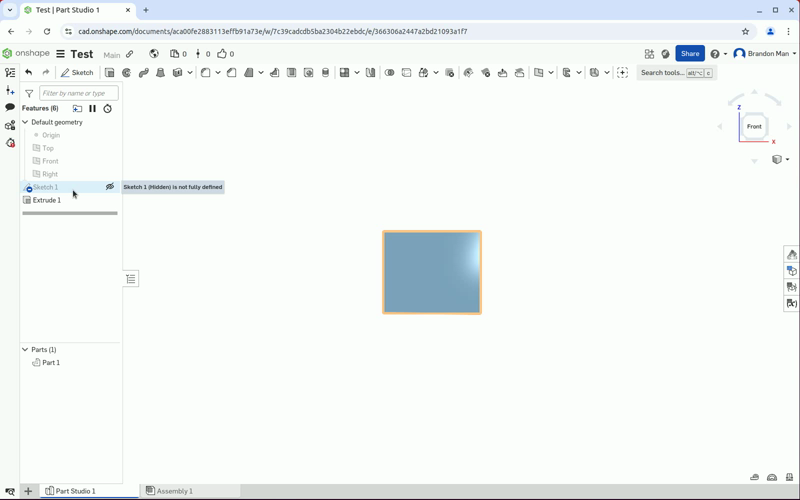
click(73, 189)
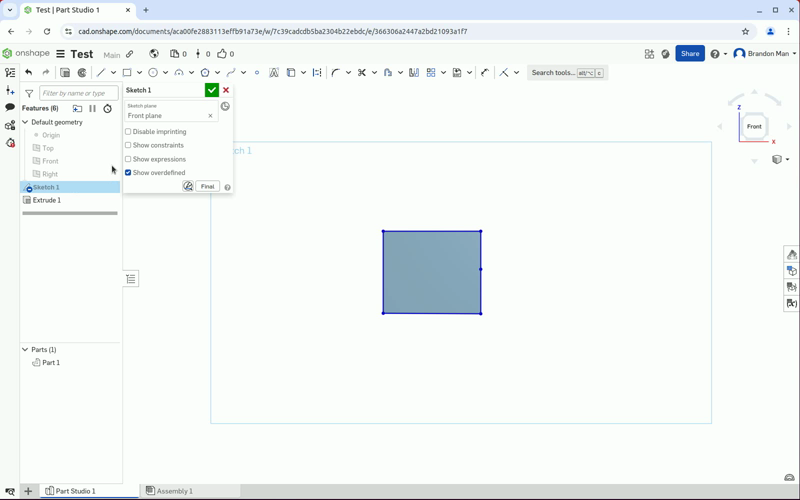
mouse_move(229, 92)
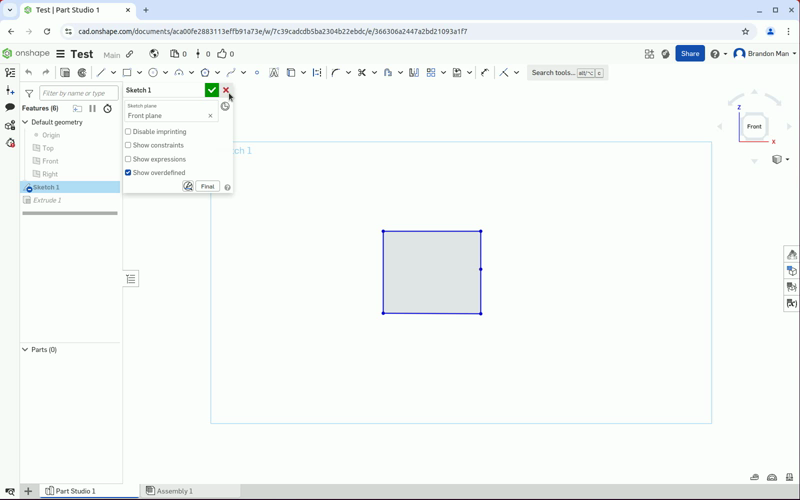
click(229, 92)
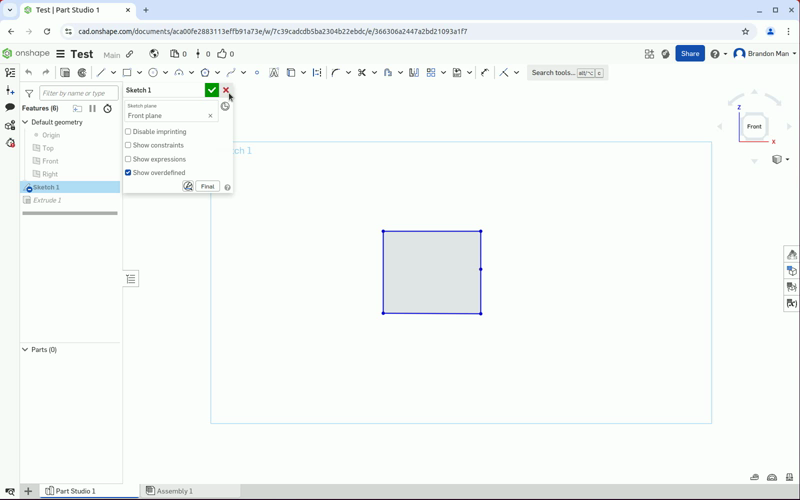
key(shift+s)
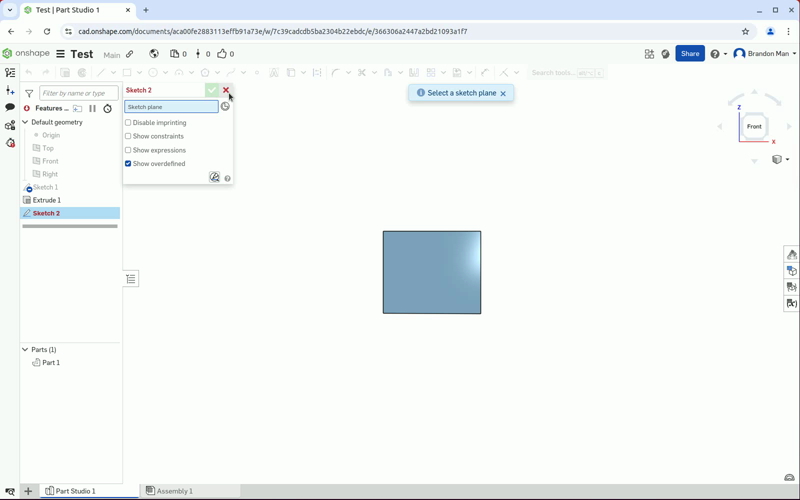
mouse_move(73, 163)
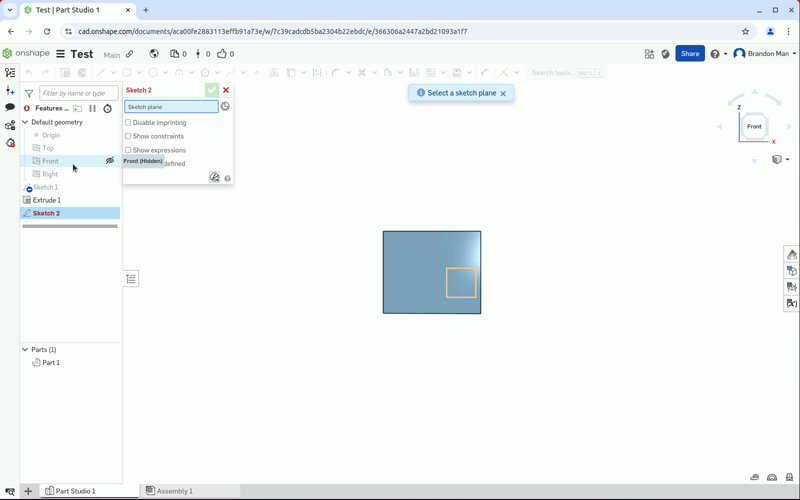
click(73, 163)
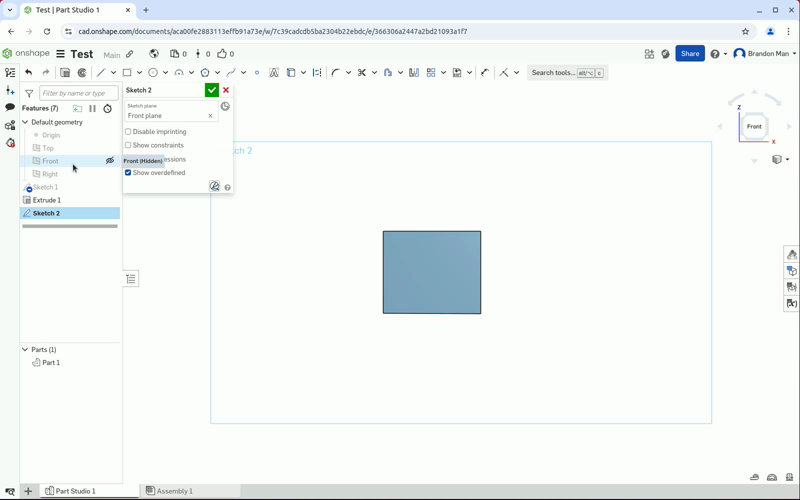
mouse_move(73, 352)
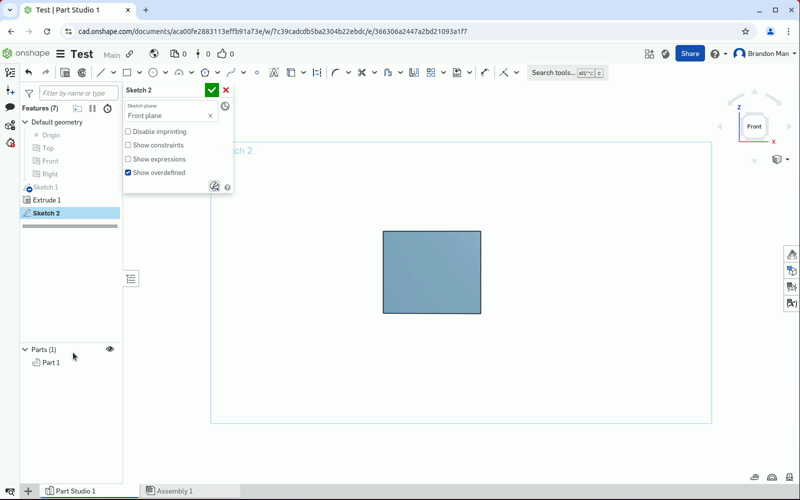
key(y)
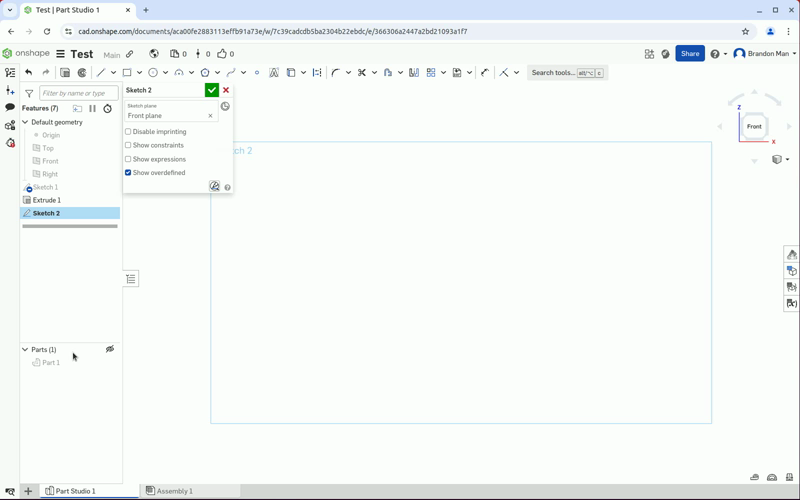
key(l)
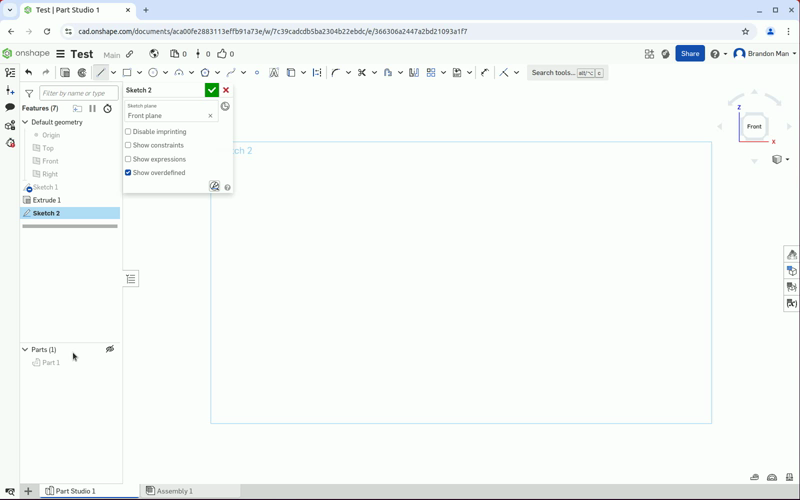
key_down(shift)
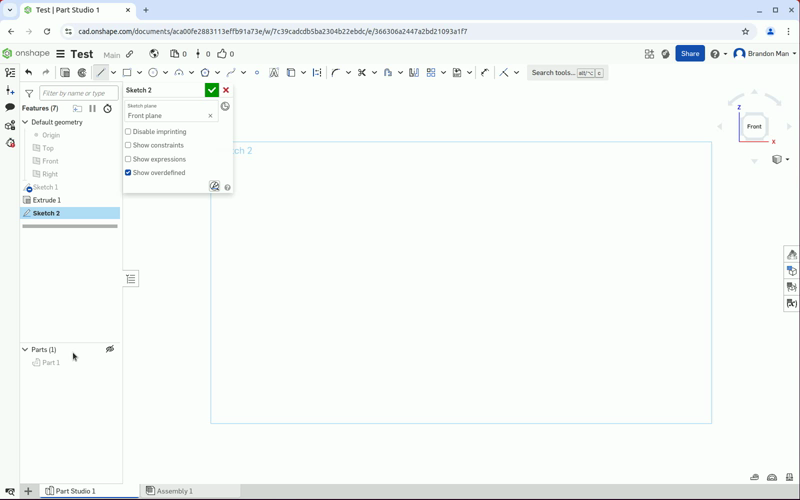
mouse_move(479, 270)
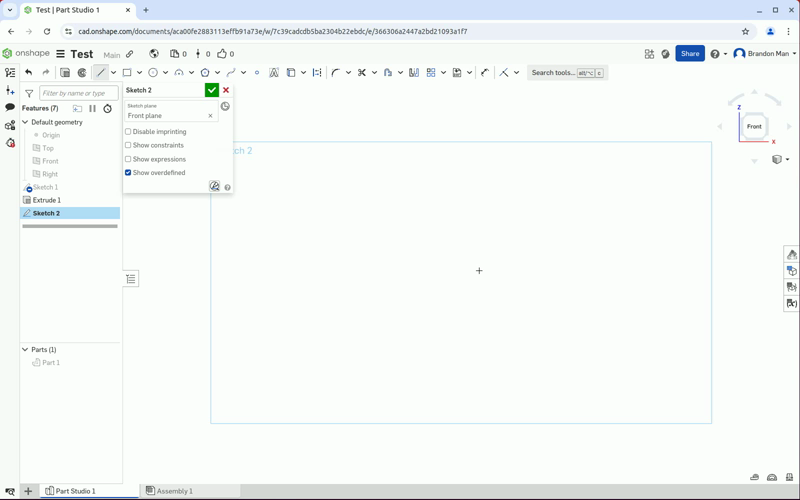
click(479, 270)
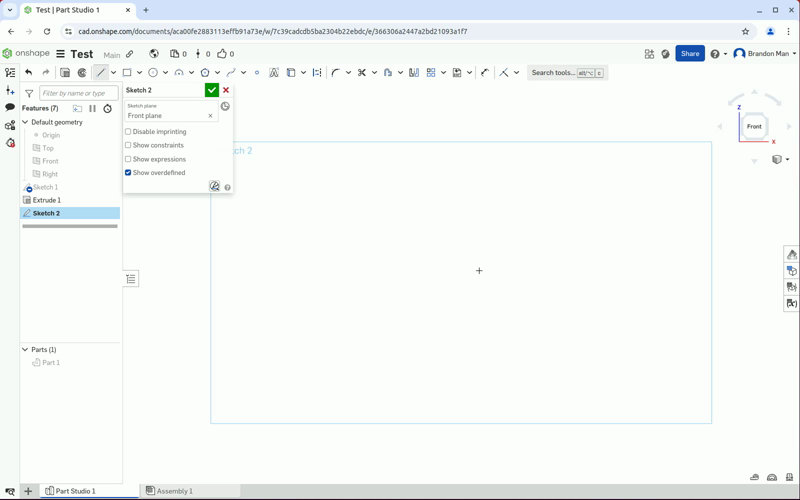
key_up(shift)
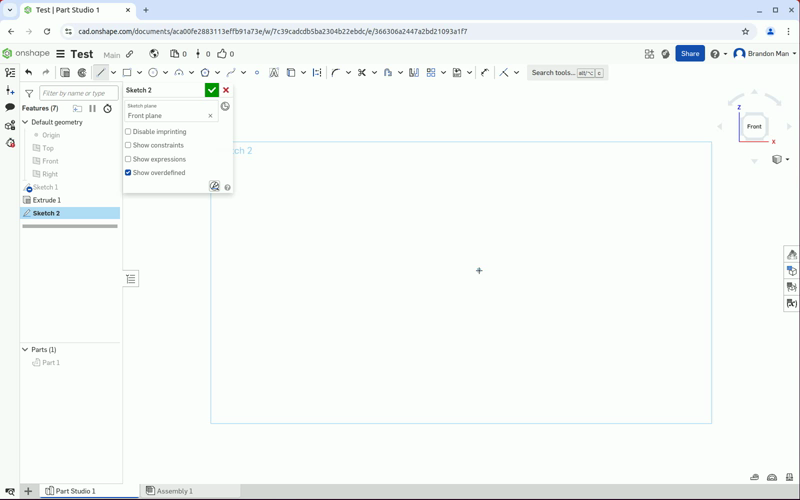
key_down(shift)
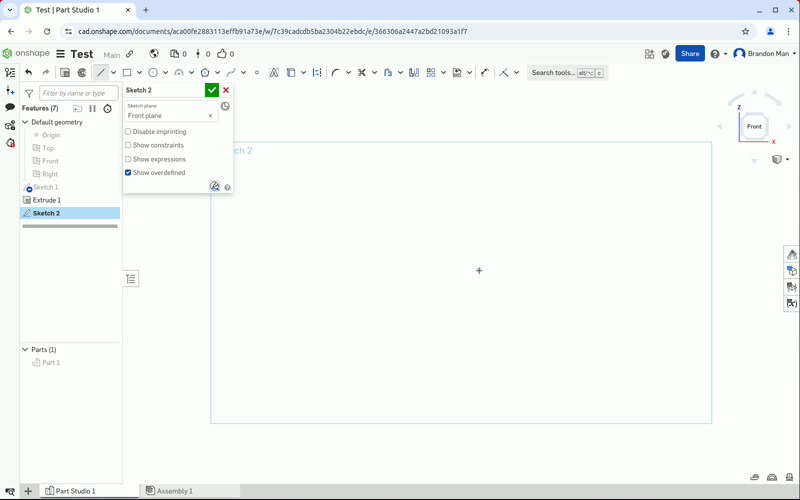
mouse_move(509, 270)
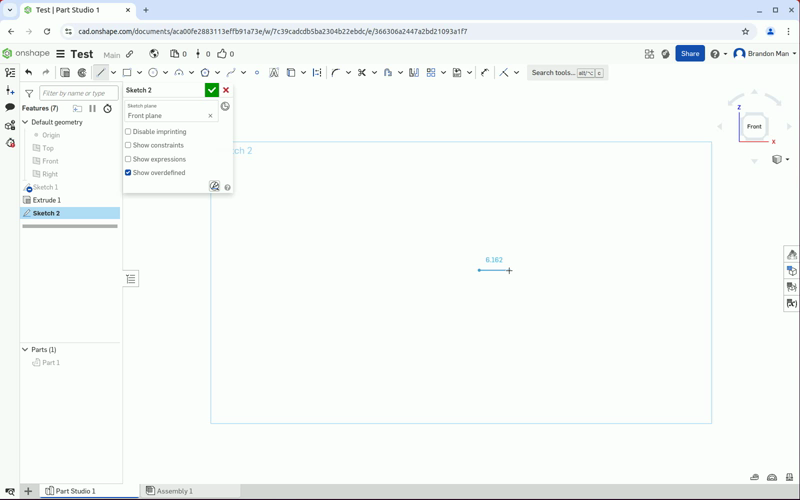
mouse_move(537, 270)
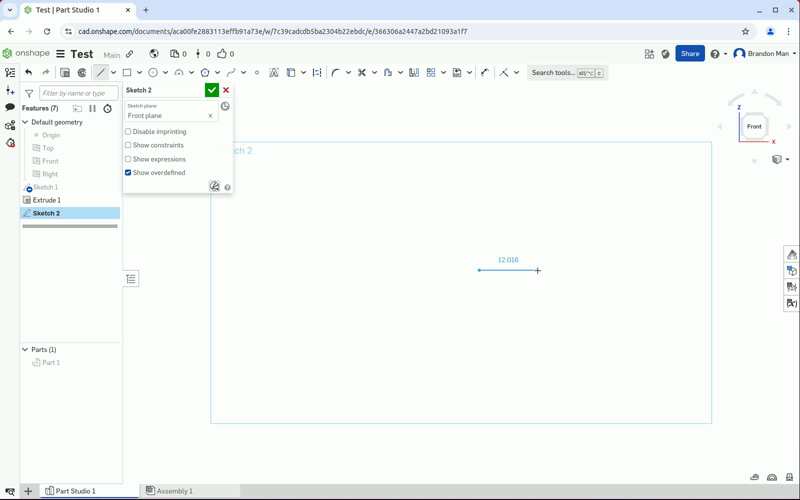
click(537, 270)
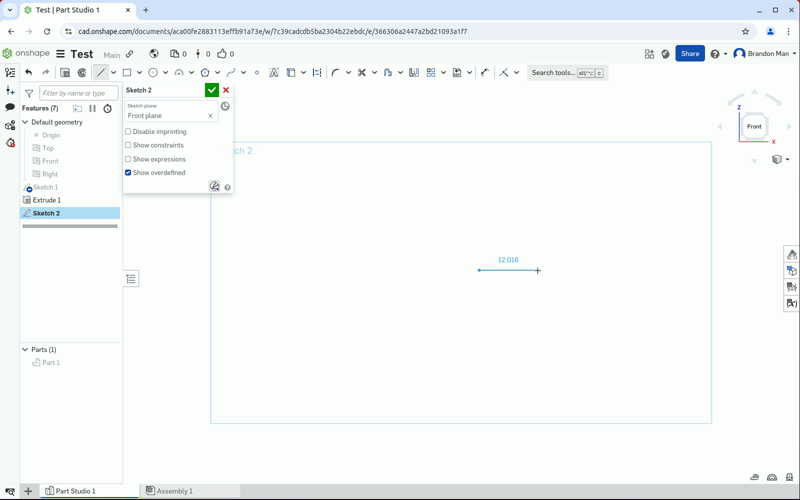
key_up(shift)
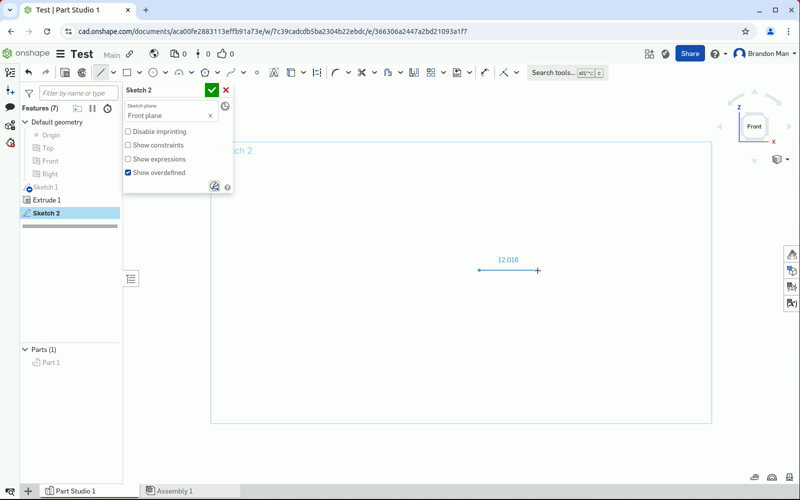
key_down(shift)
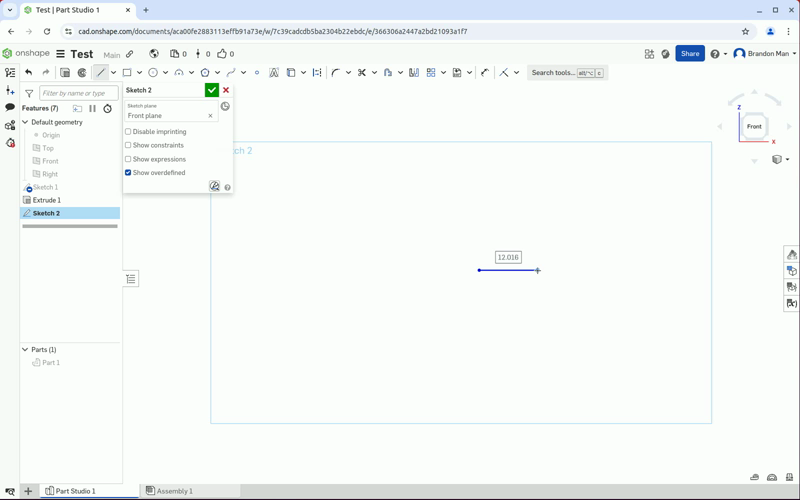
mouse_move(567, 270)
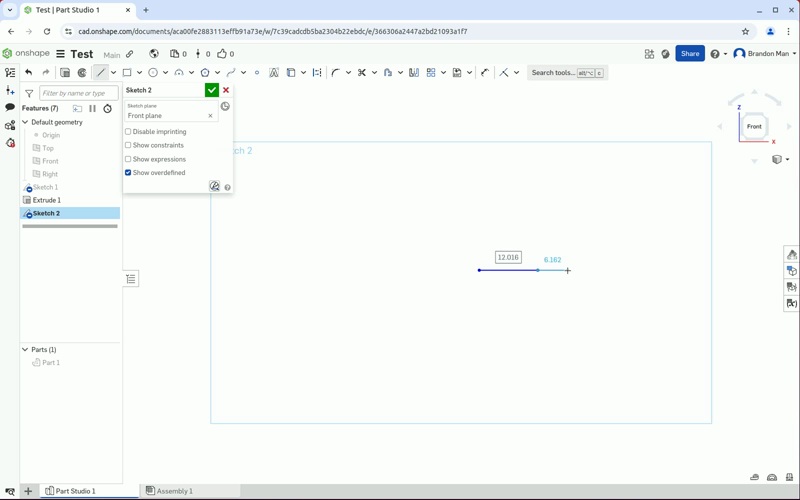
mouse_move(537, 232)
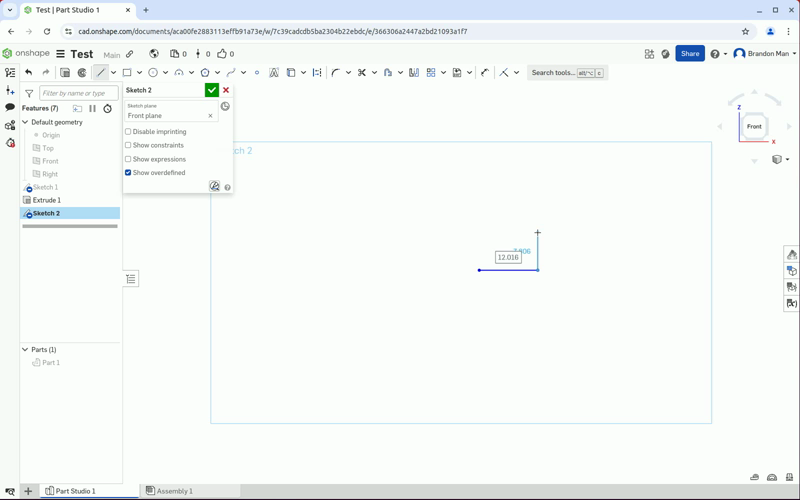
click(537, 232)
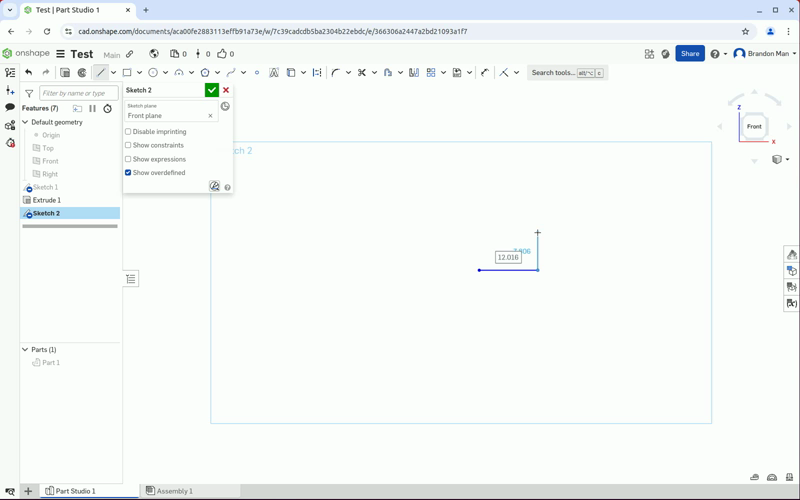
key_up(shift)
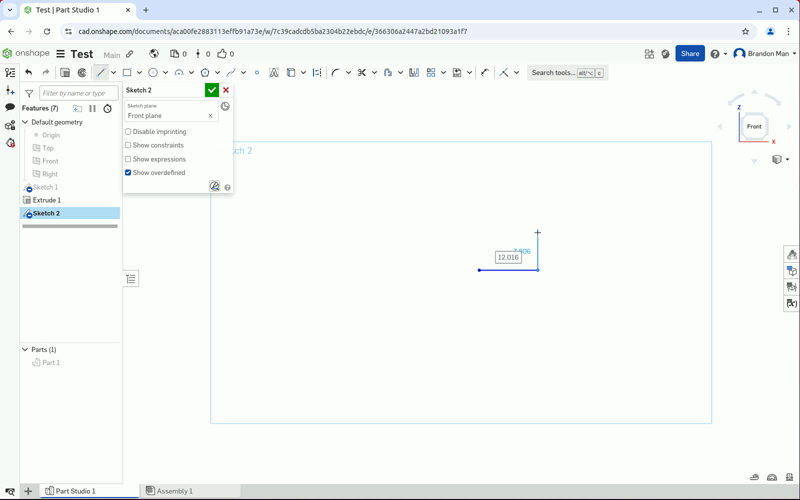
key_down(shift)
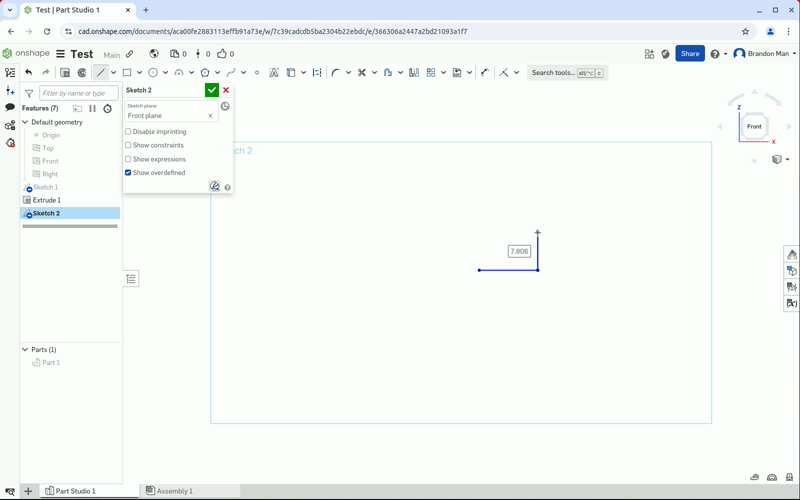
mouse_move(567, 232)
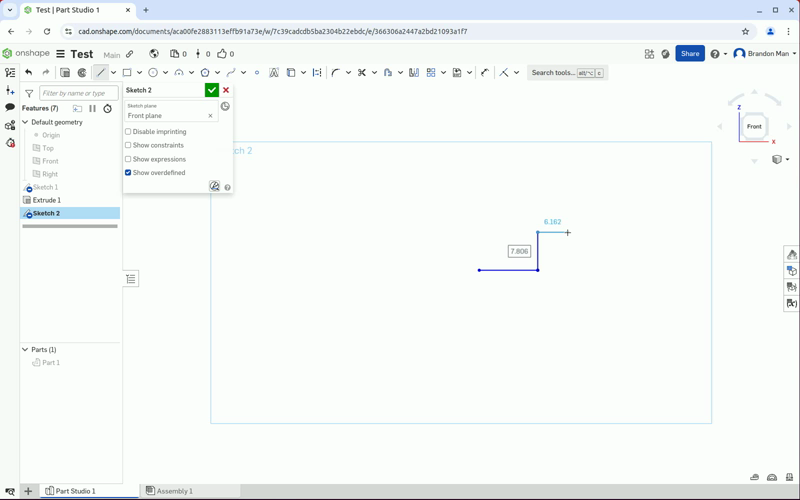
mouse_move(479, 232)
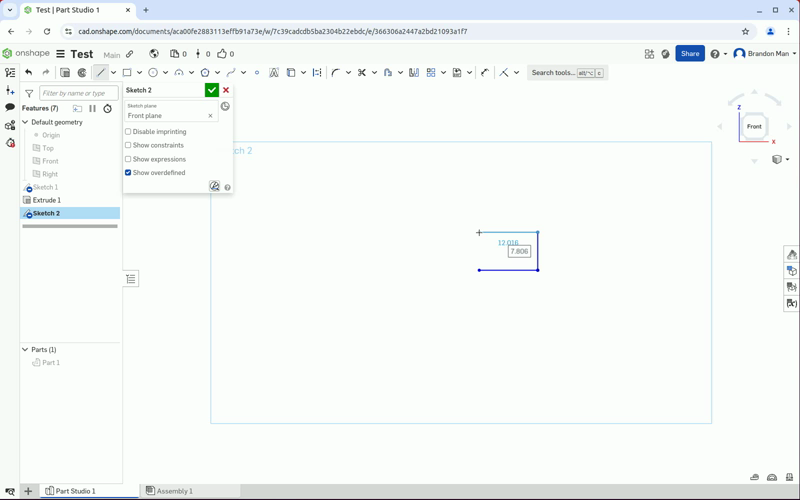
click(479, 232)
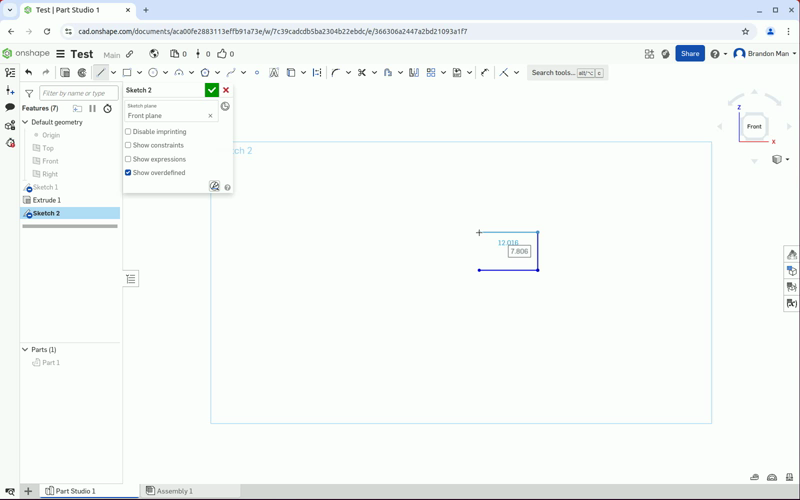
key_up(shift)
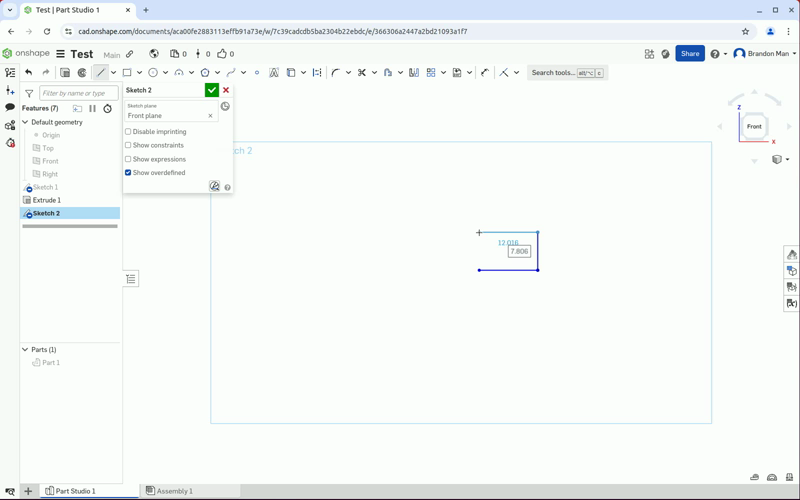
mouse_move(509, 232)
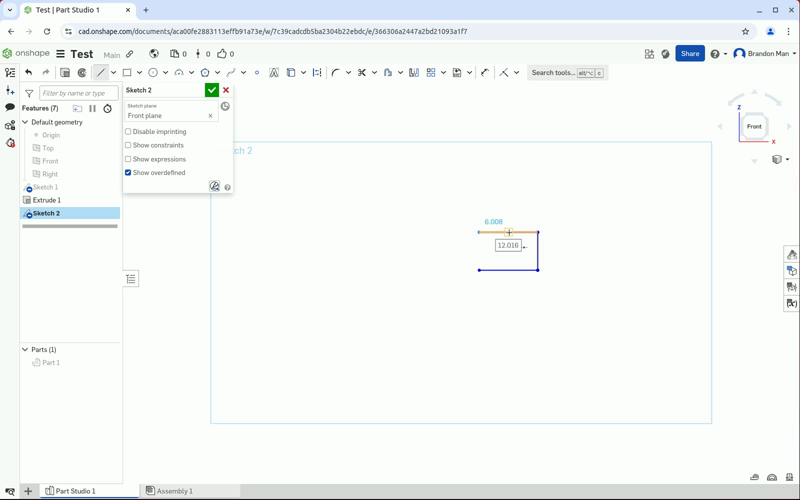
key_down(shift)
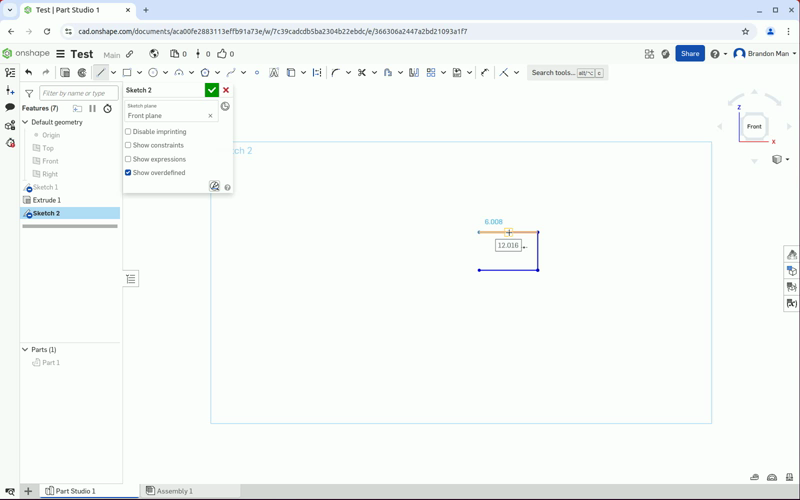
mouse_move(479, 270)
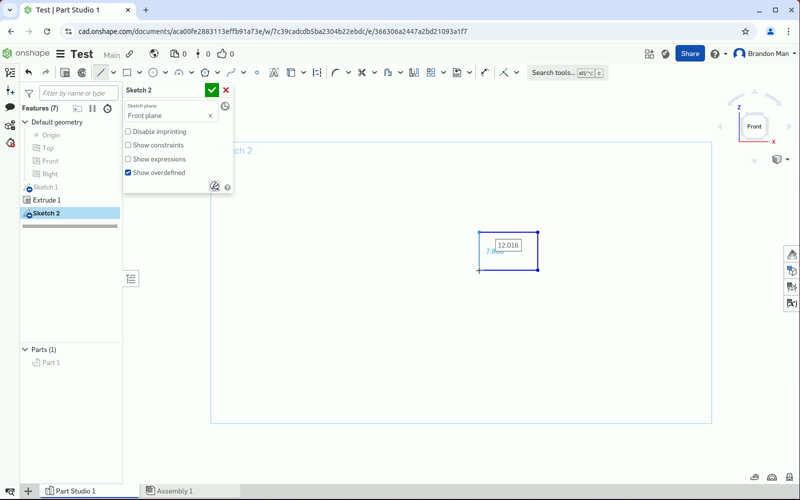
key_up(shift)
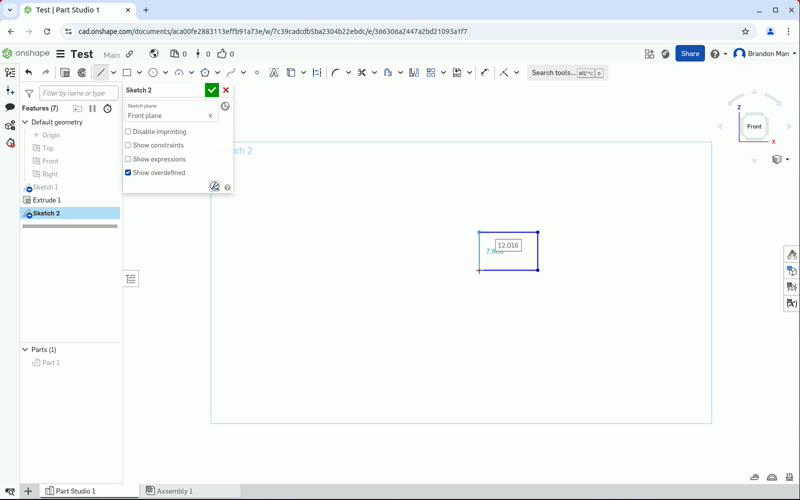
click(479, 270)
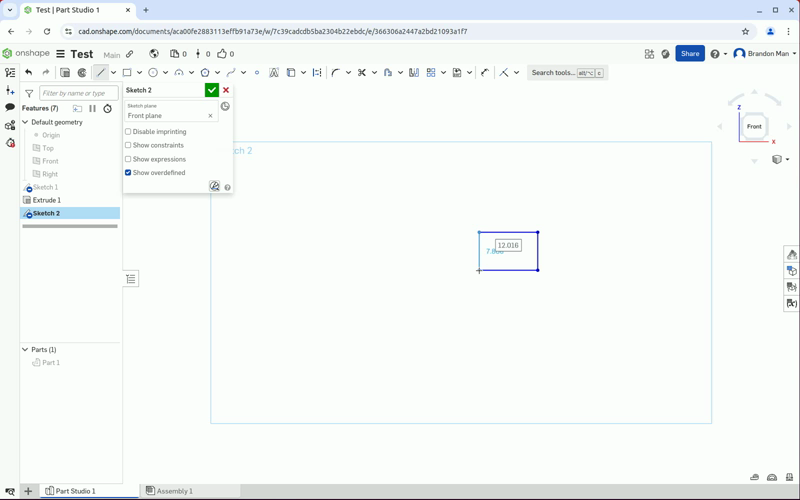
key(esc)
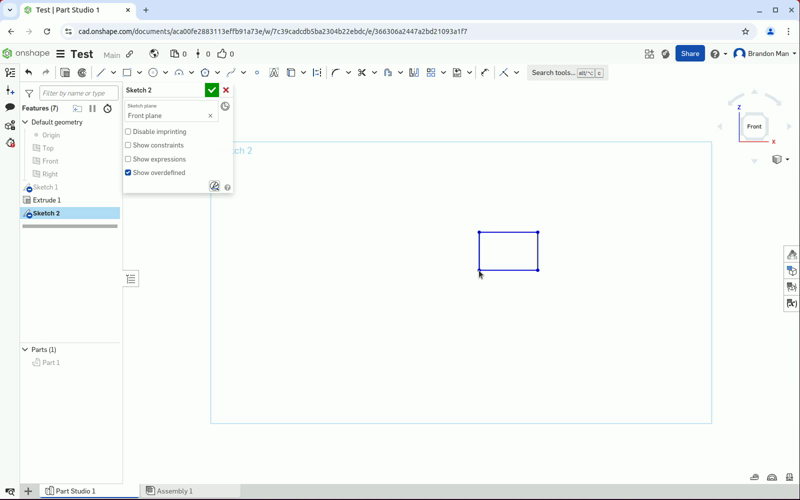
mouse_move(518, 248)
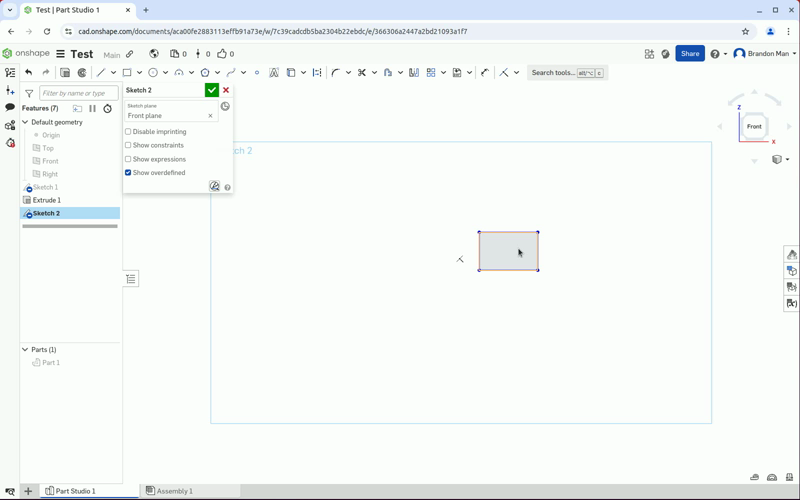
click(518, 248)
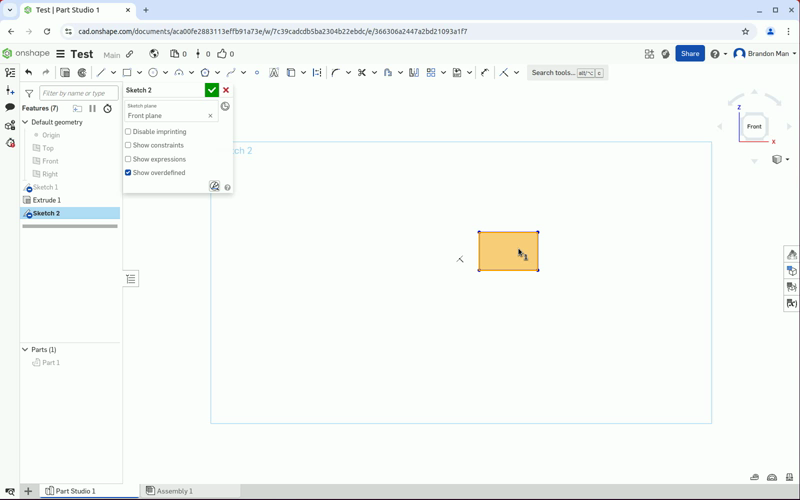
mouse_move(73, 352)
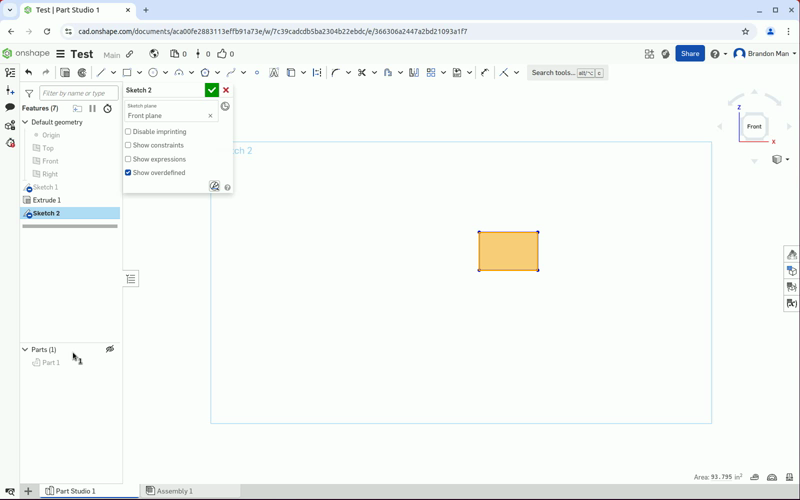
key(shift+y)
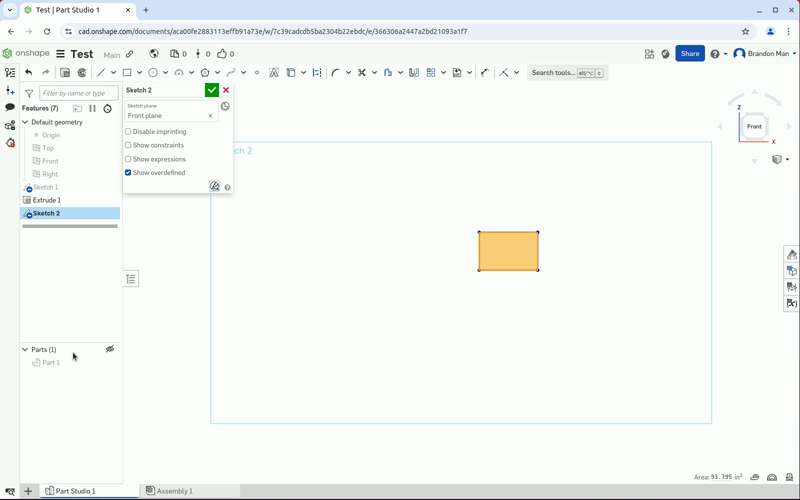
key(shift+e)
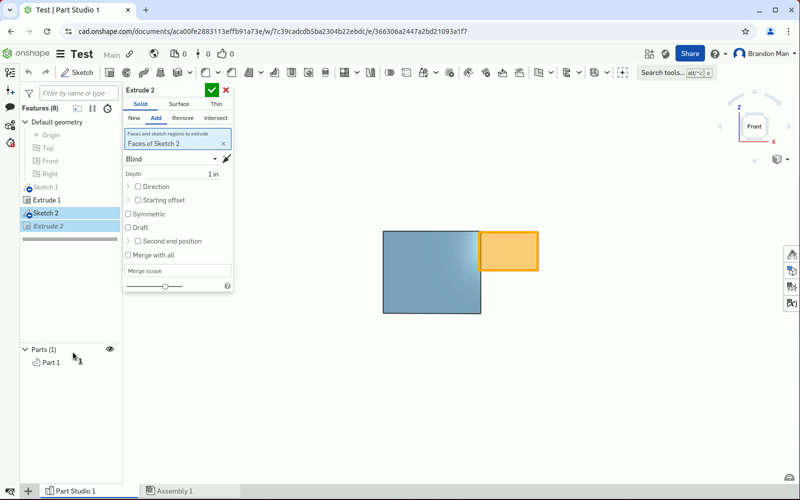
mouse_move(143, 106)
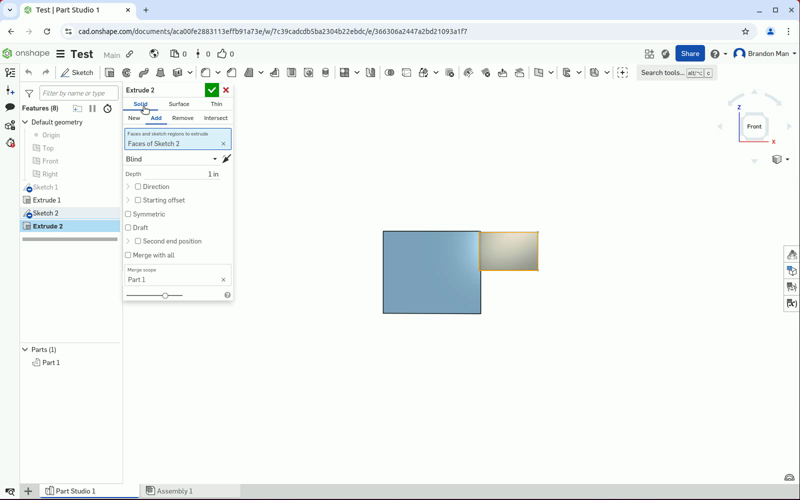
click(143, 106)
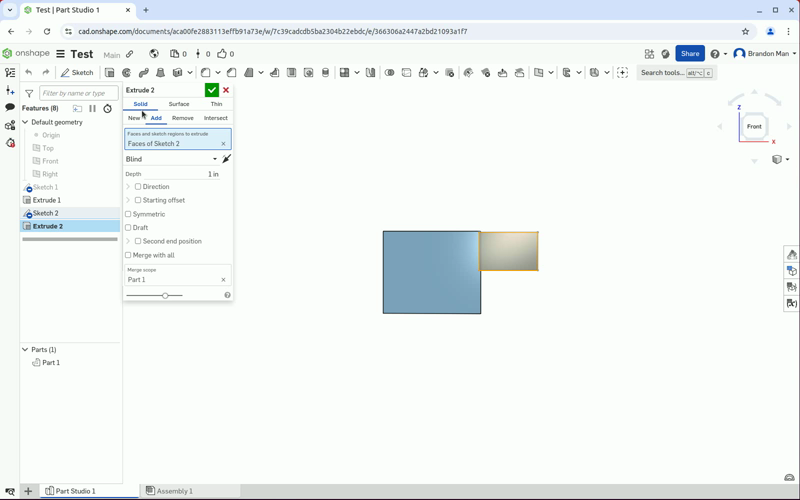
mouse_move(137, 120)
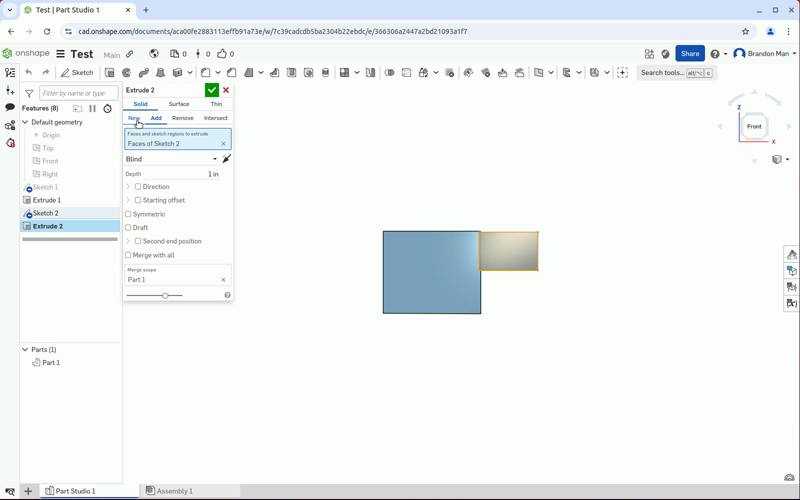
click(137, 120)
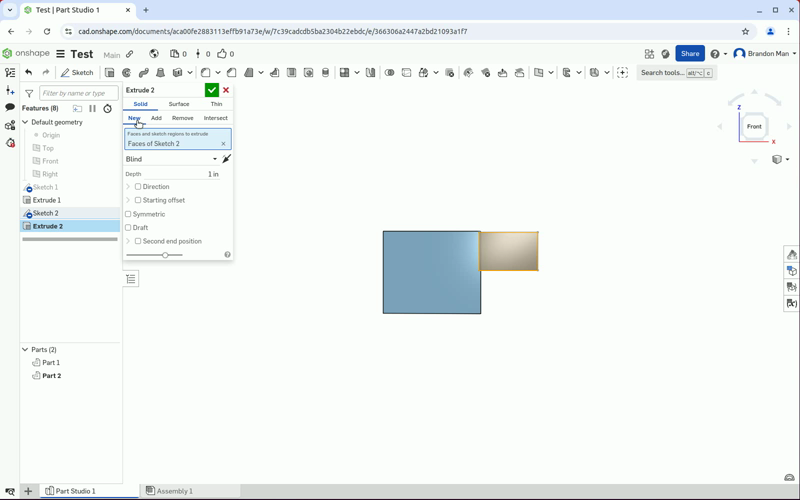
key(tab, 4)
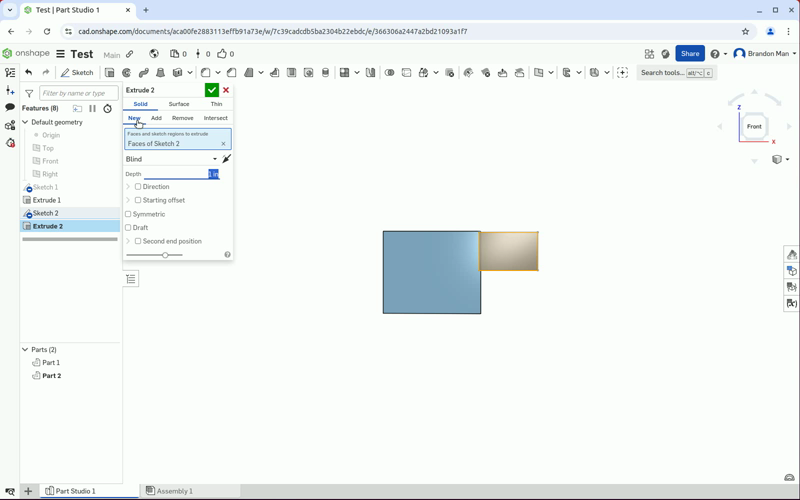
text(-23.108)
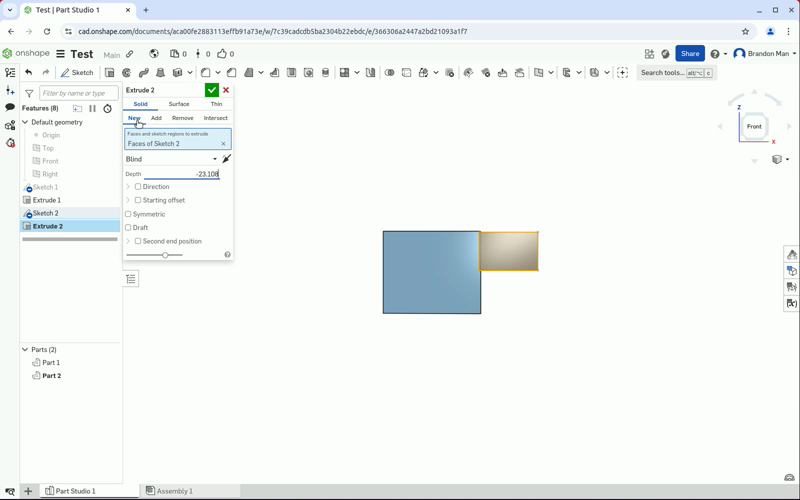
key(enter)
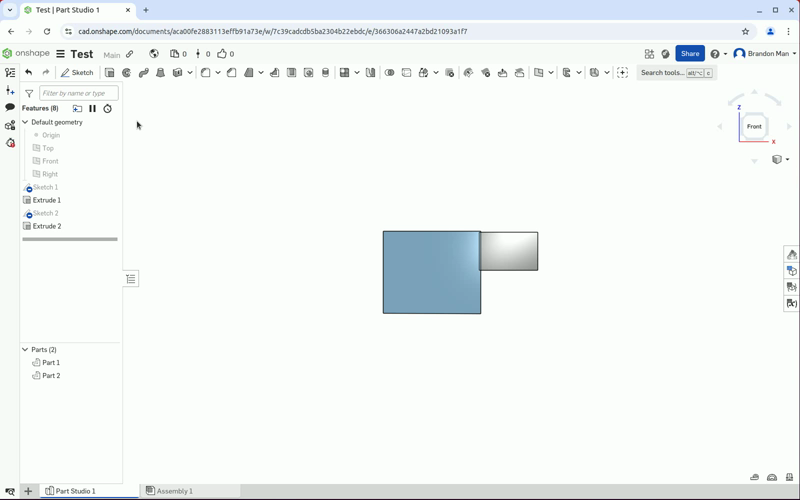
key(shift+h)
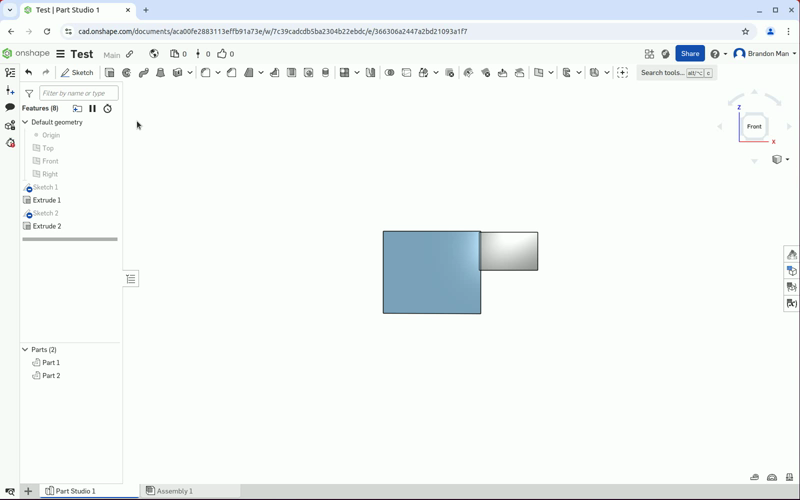
key(shift+h)
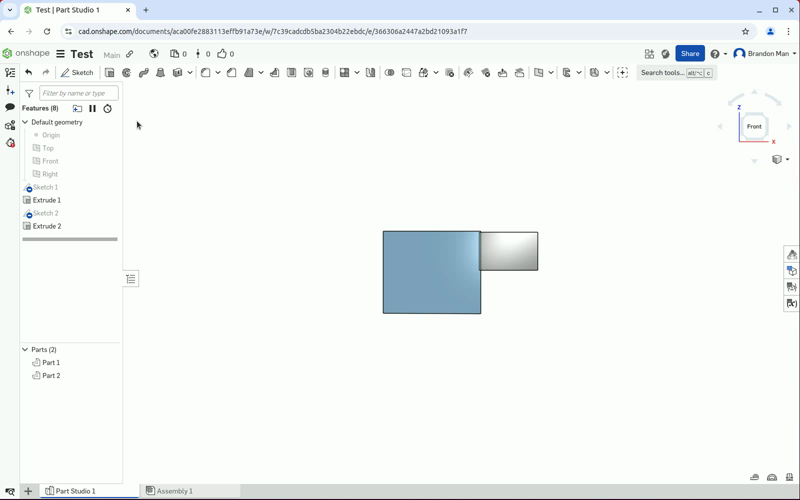
mouse_move(73, 189)
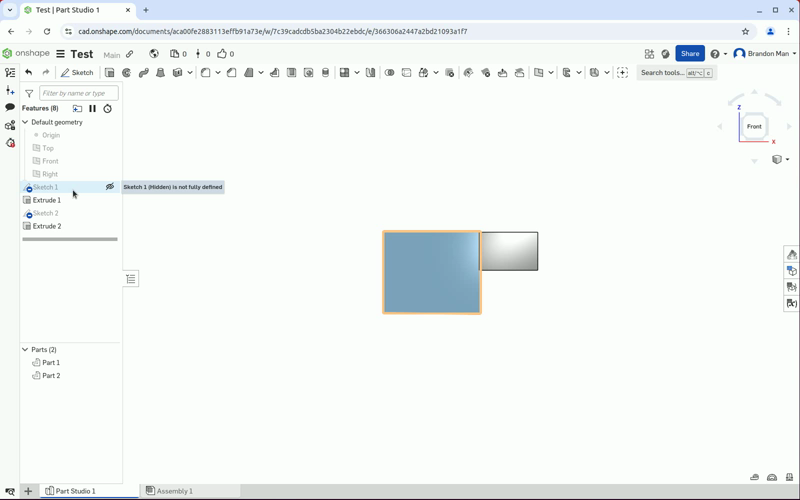
click(73, 189)
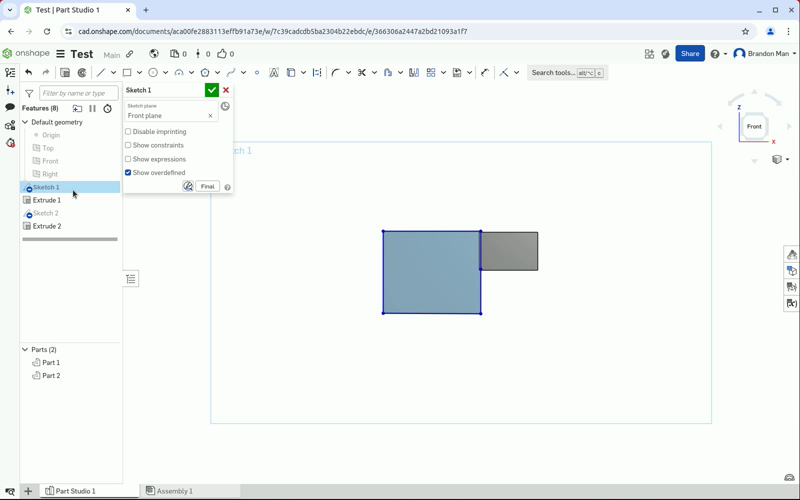
mouse_move(229, 92)
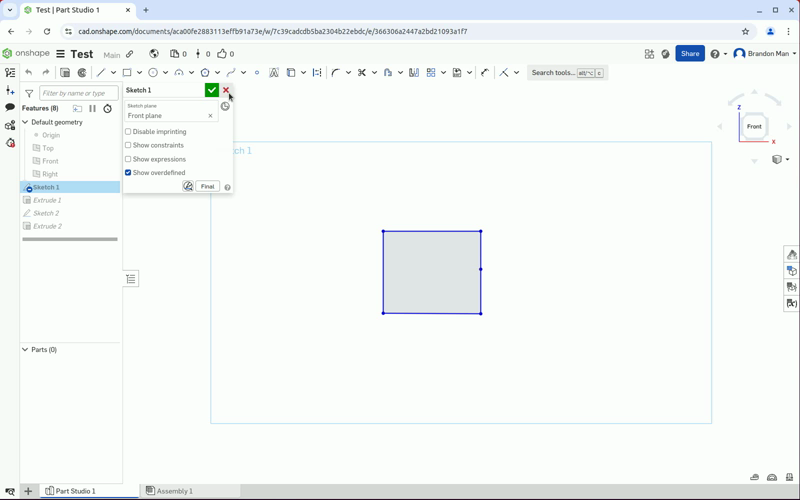
click(229, 92)
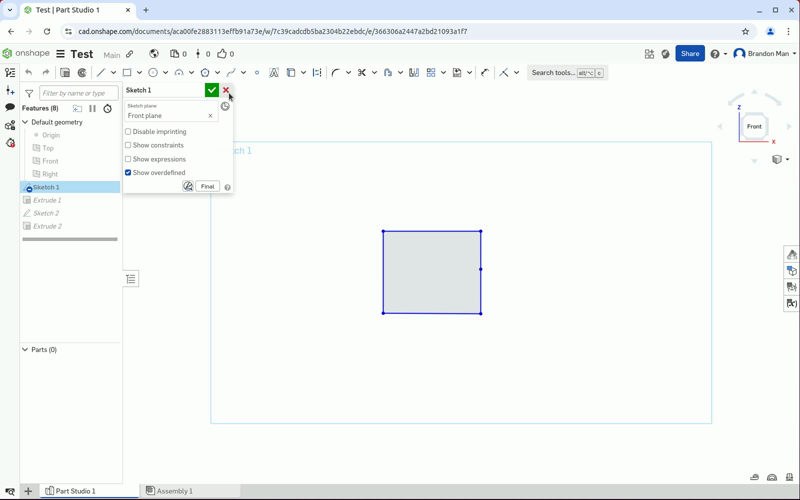
key(shift+s)
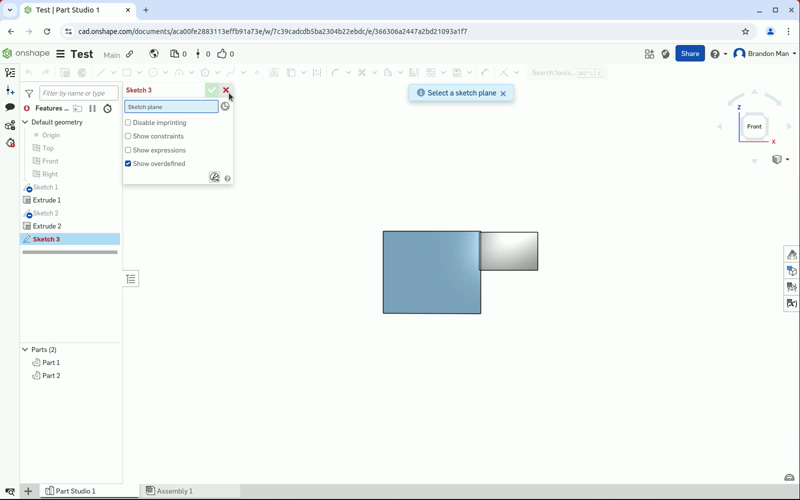
mouse_move(73, 163)
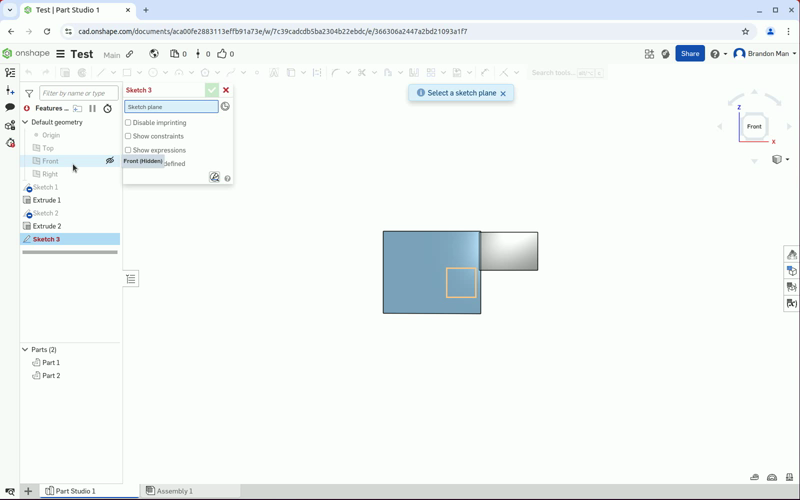
click(73, 163)
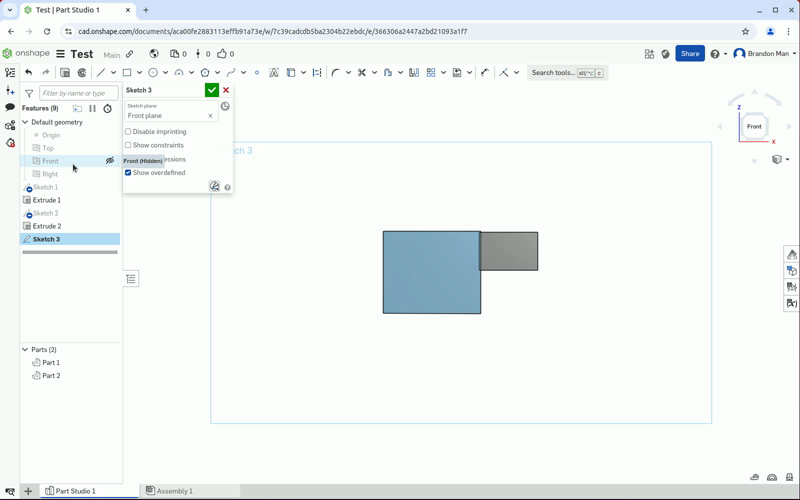
mouse_move(73, 352)
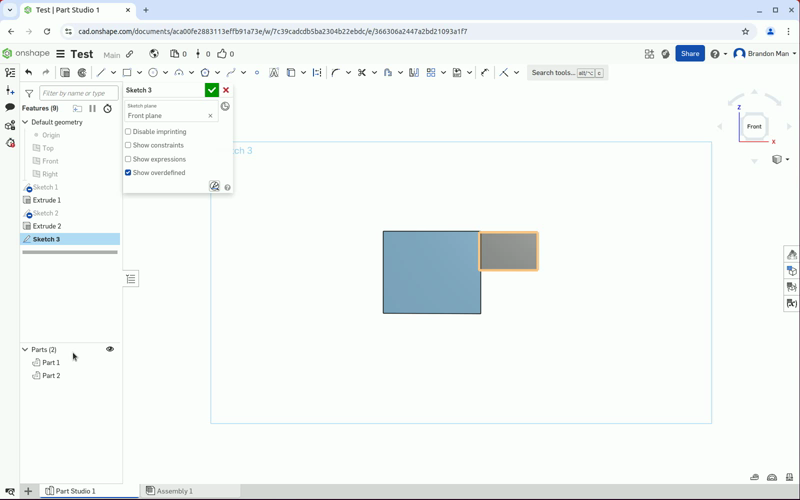
key(y)
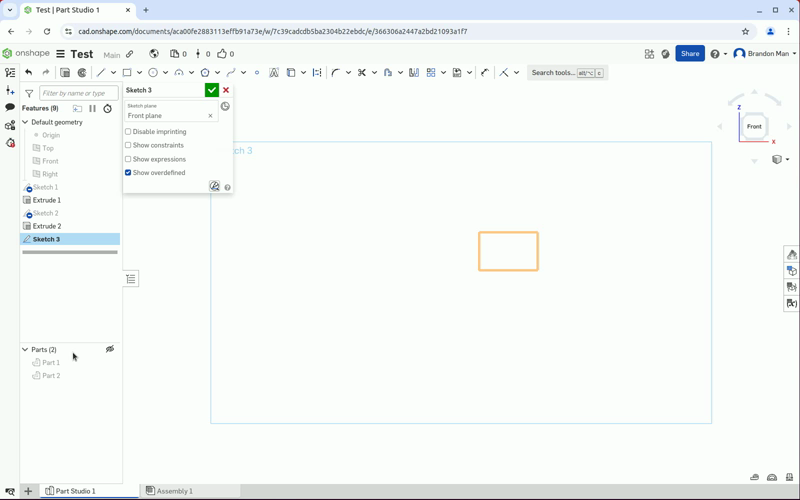
key(l)
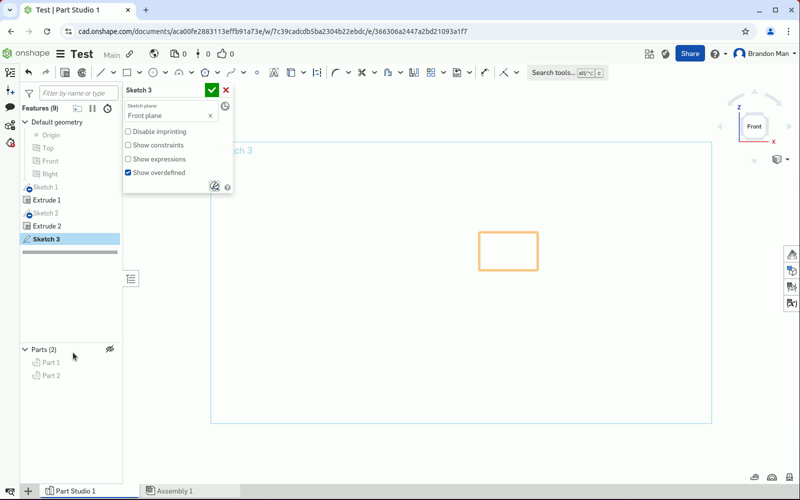
key_down(shift)
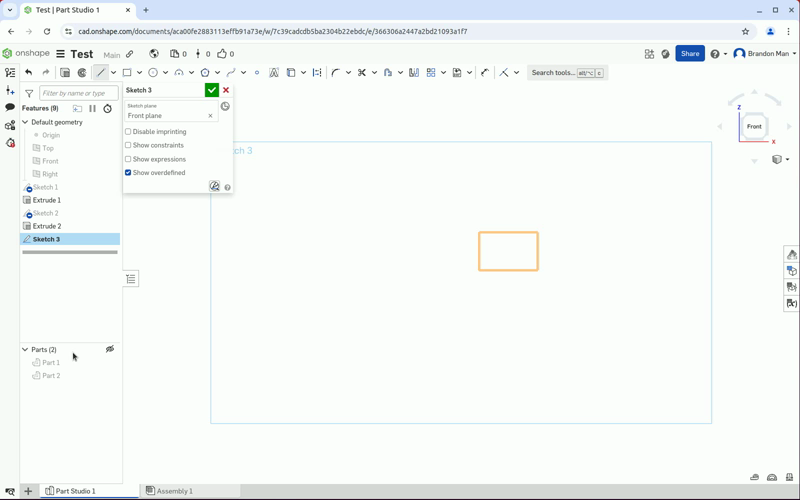
mouse_move(479, 313)
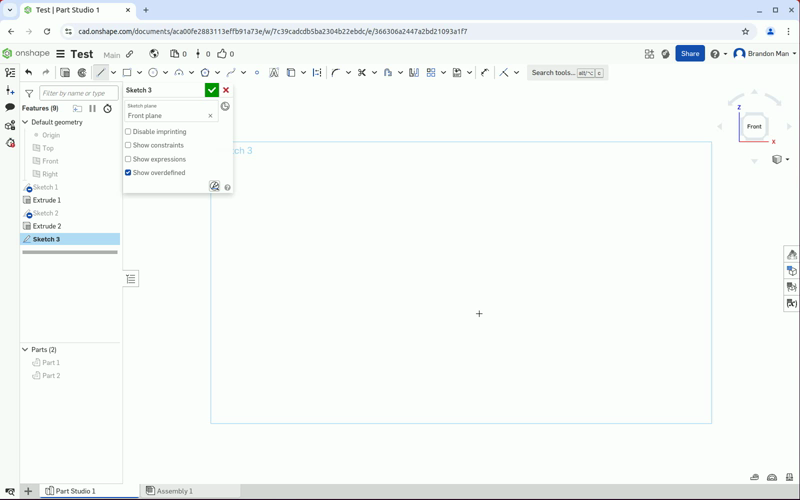
click(479, 313)
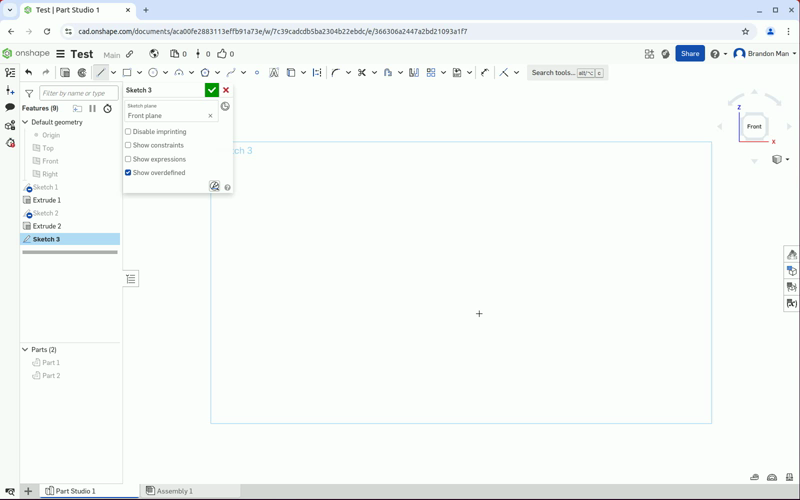
key_up(shift)
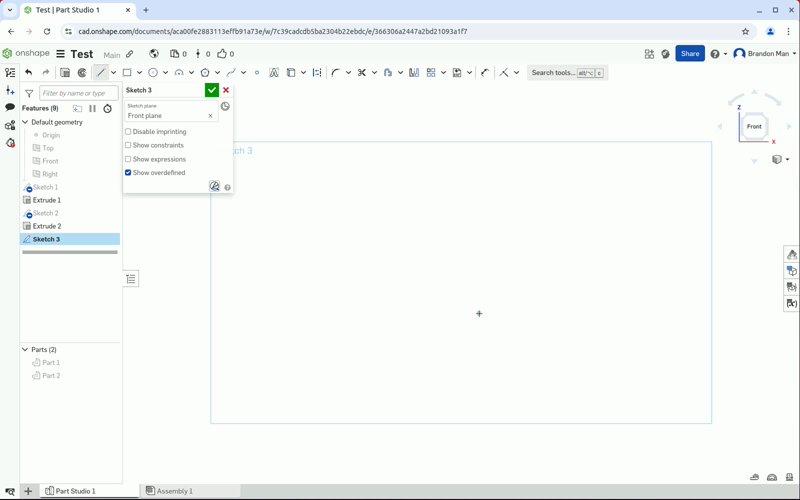
key_down(shift)
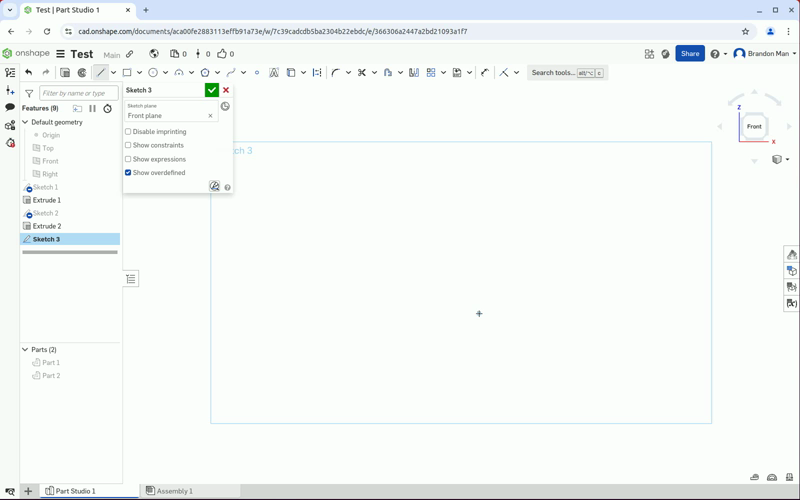
mouse_move(509, 313)
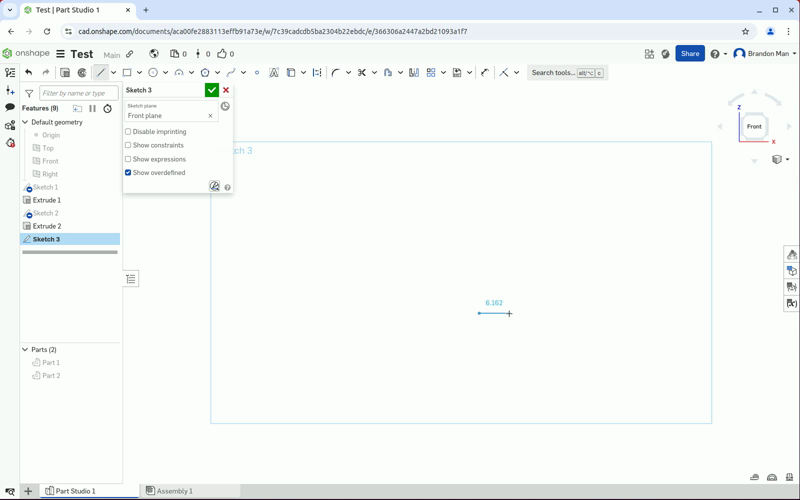
mouse_move(537, 313)
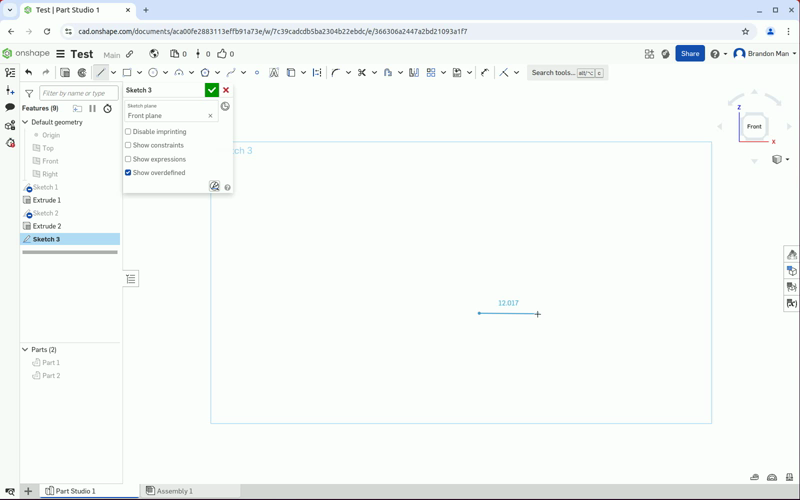
click(537, 313)
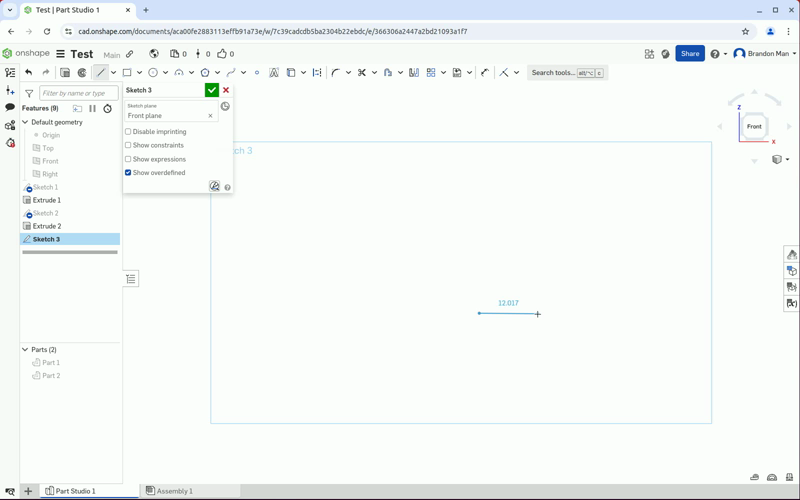
key_up(shift)
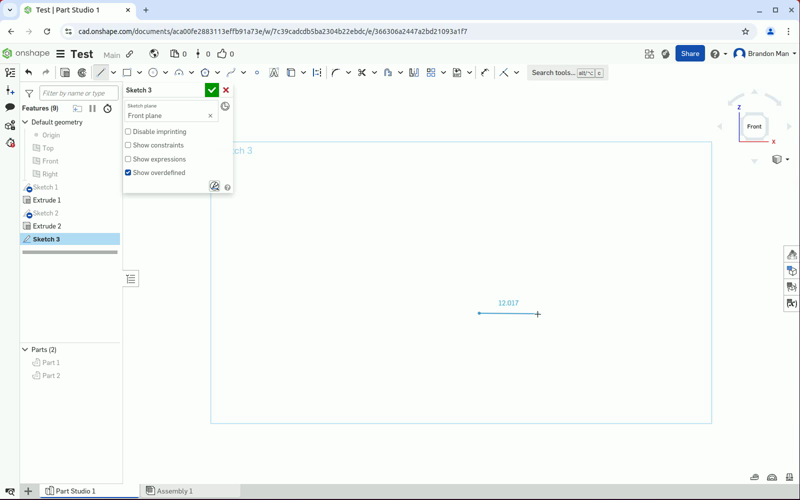
key_down(shift)
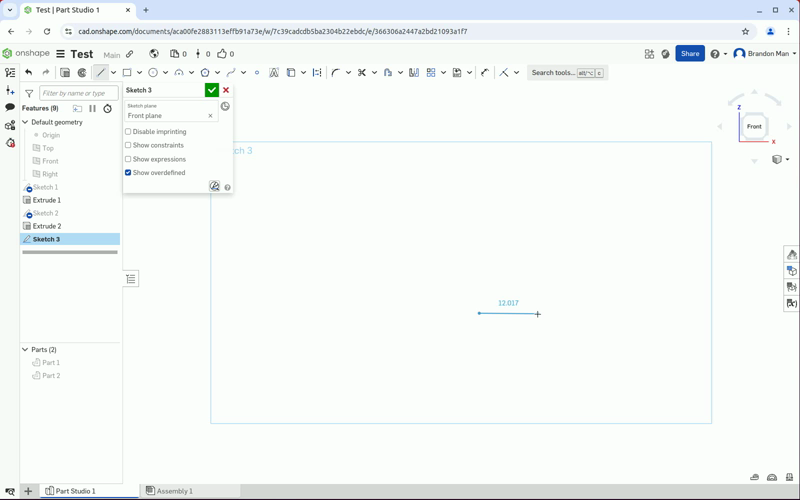
mouse_move(567, 313)
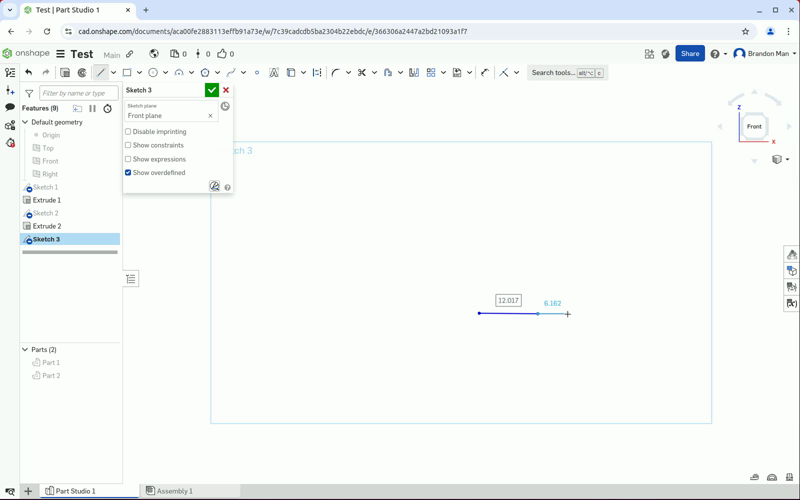
mouse_move(537, 270)
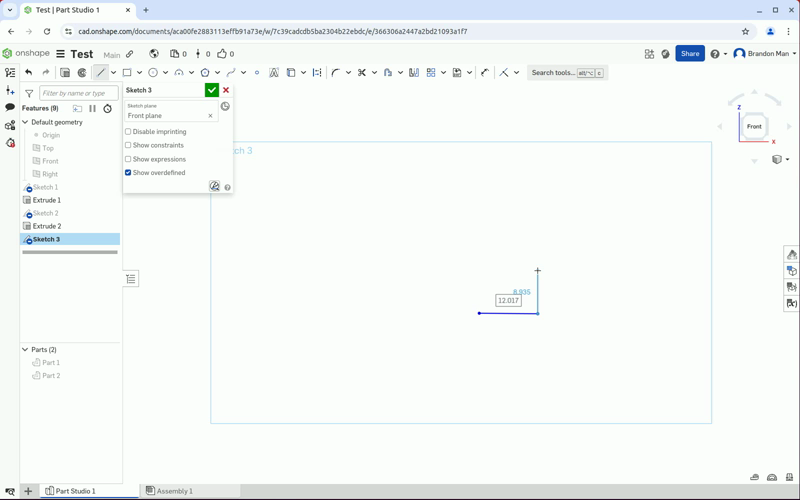
click(537, 270)
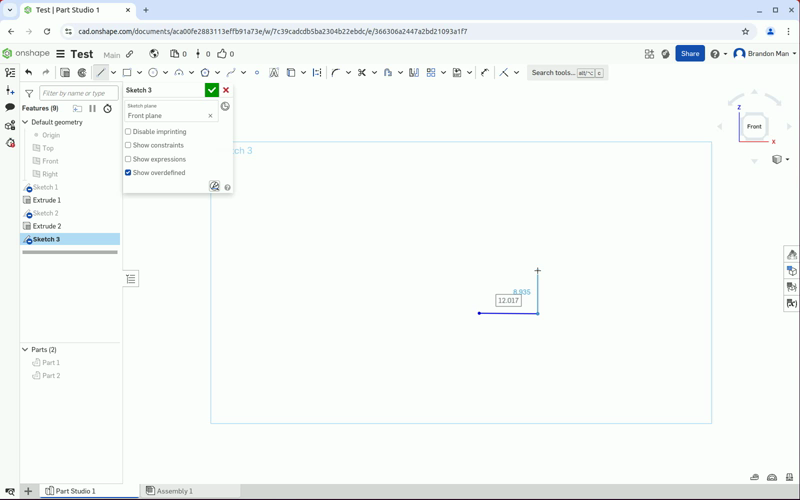
key_up(shift)
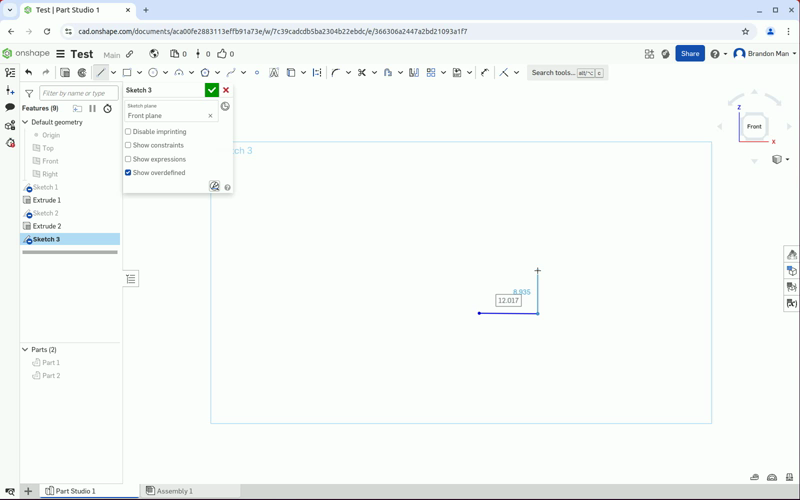
key_down(shift)
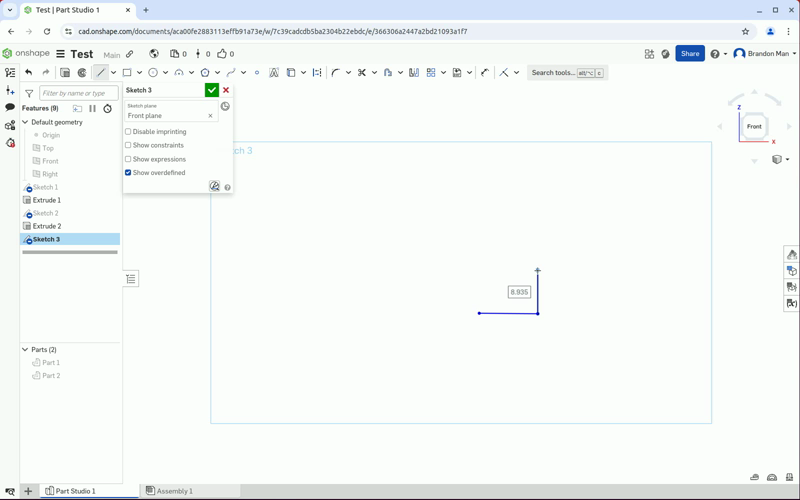
mouse_move(567, 270)
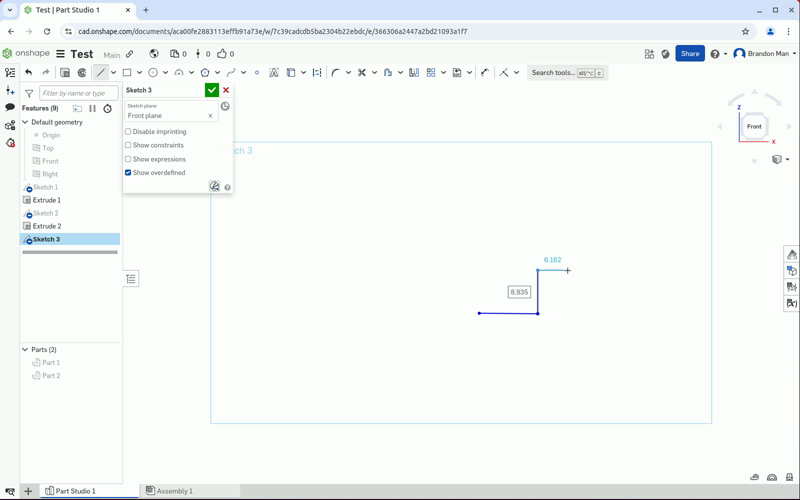
mouse_move(479, 270)
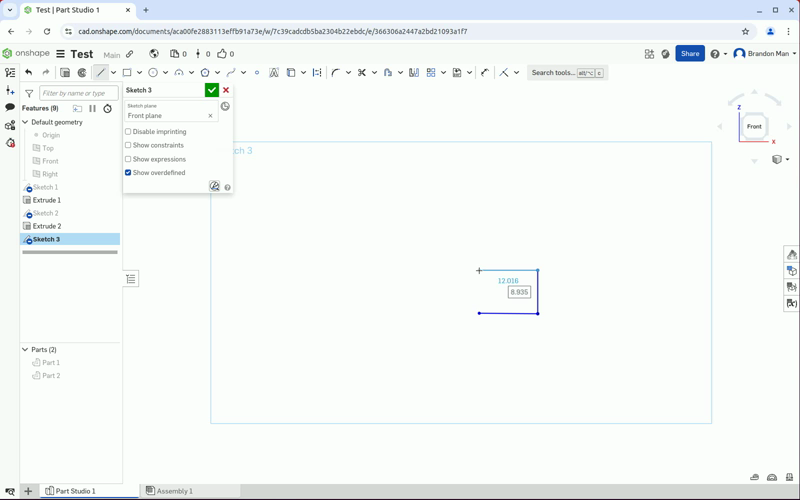
click(479, 270)
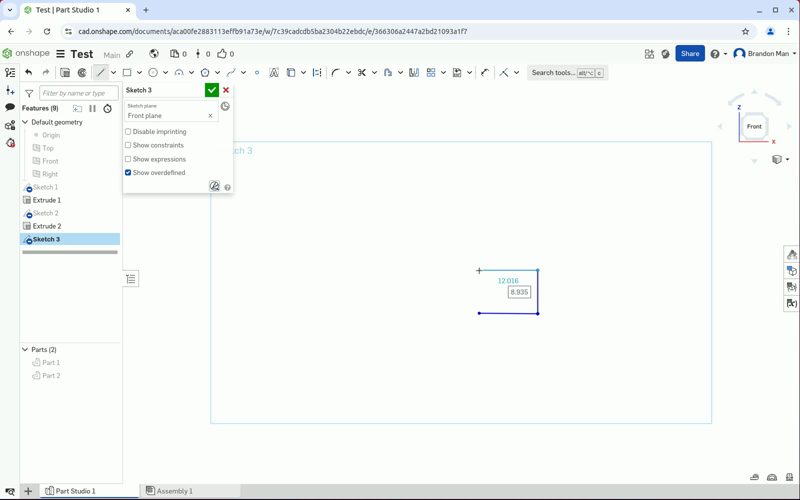
key_up(shift)
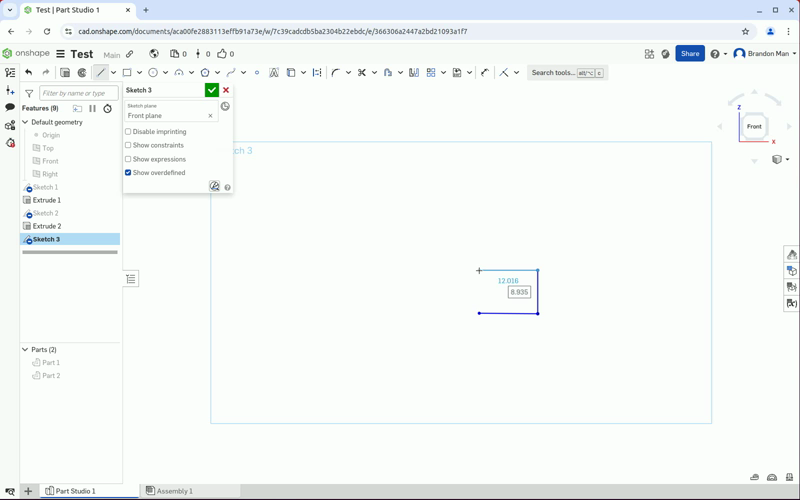
mouse_move(509, 270)
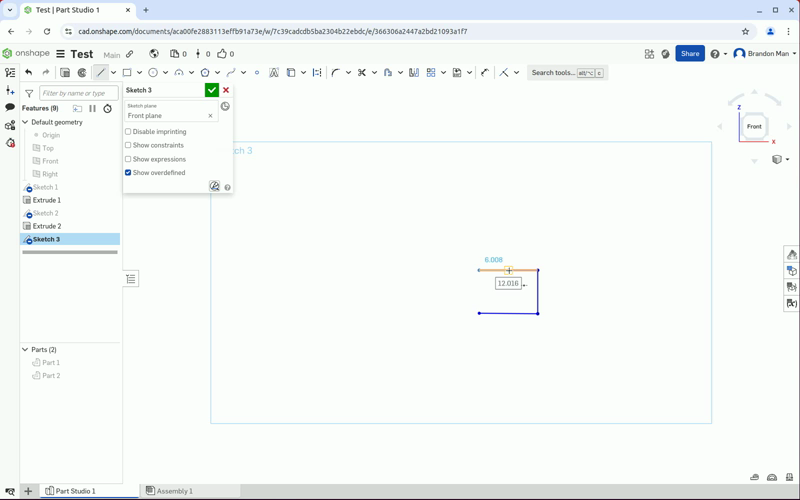
key_down(shift)
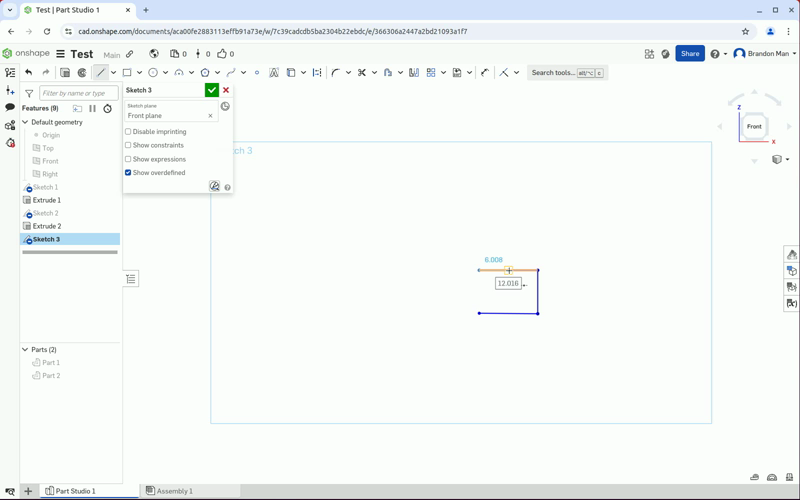
mouse_move(479, 313)
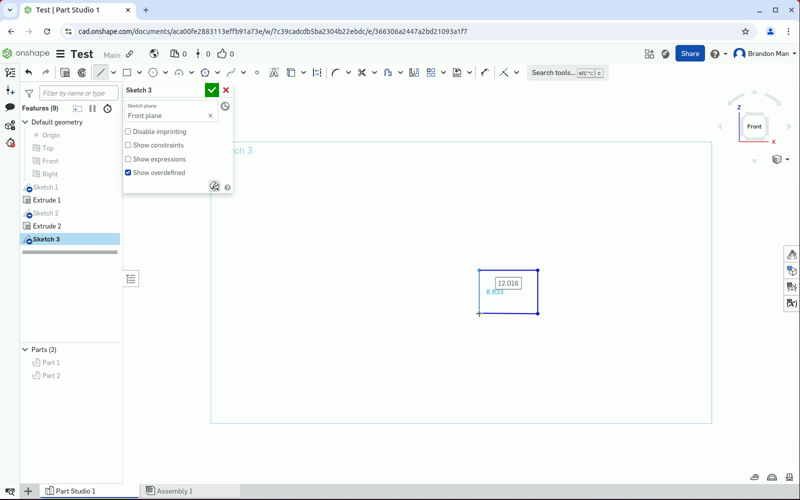
key_up(shift)
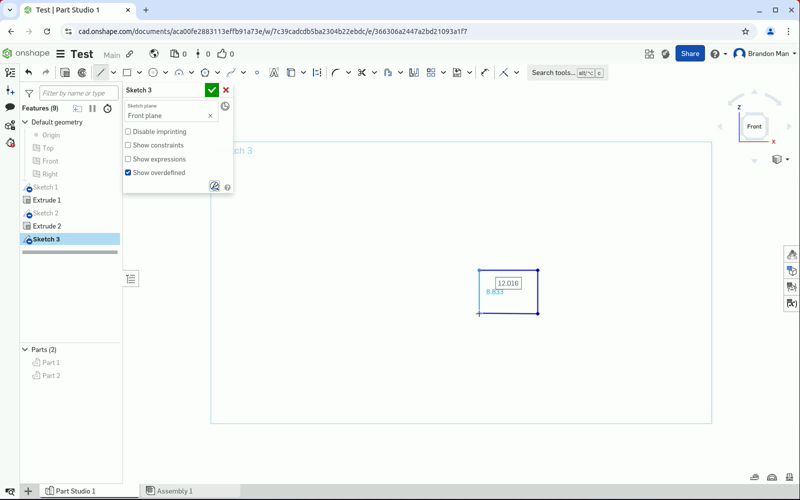
click(479, 313)
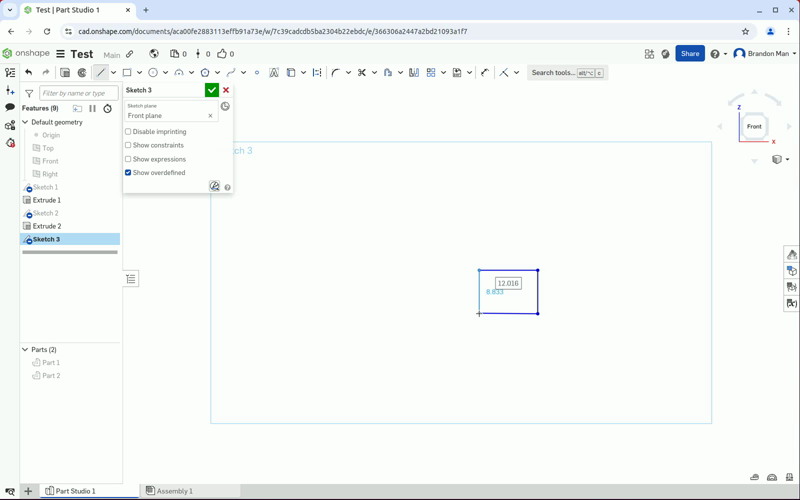
key(esc)
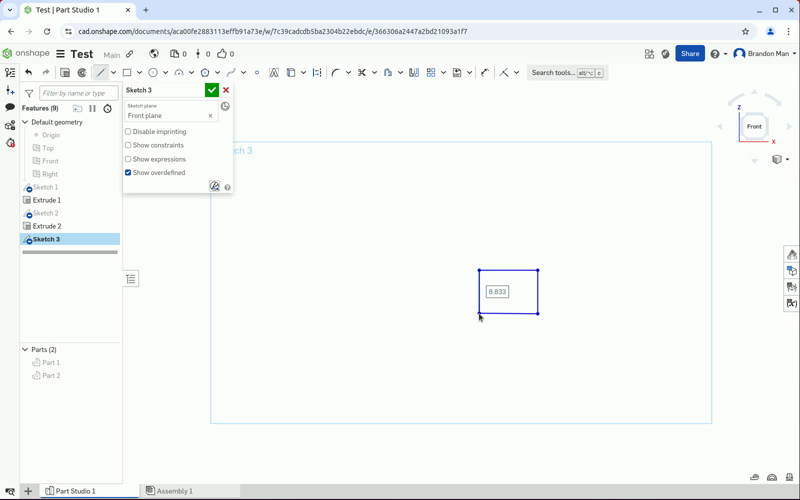
mouse_move(494, 309)
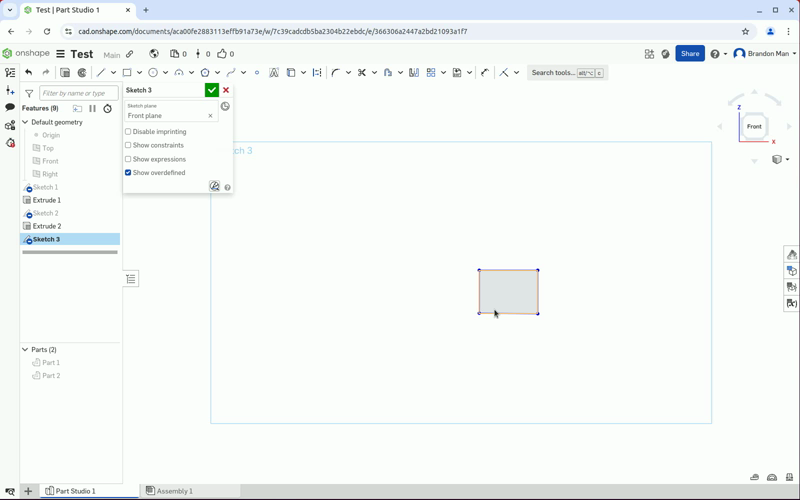
click(494, 309)
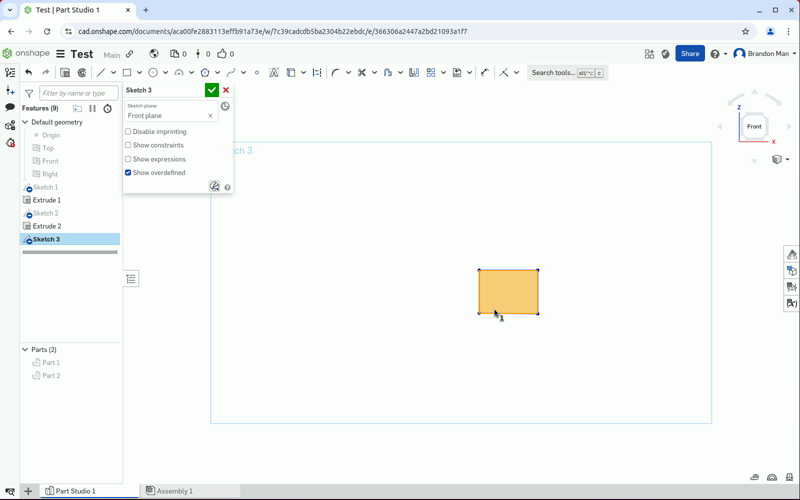
mouse_move(73, 352)
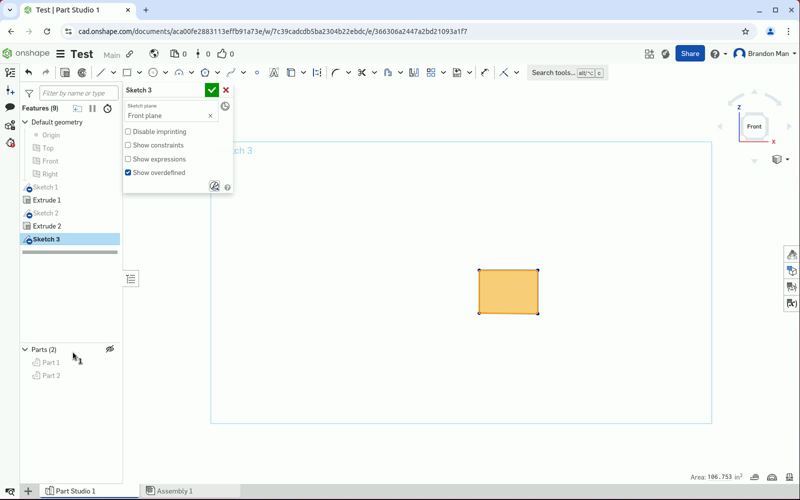
key(shift+y)
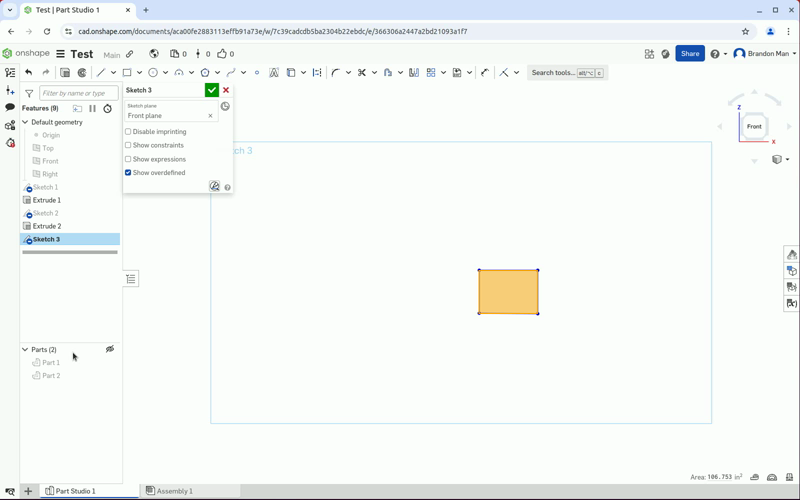
key(shift+e)
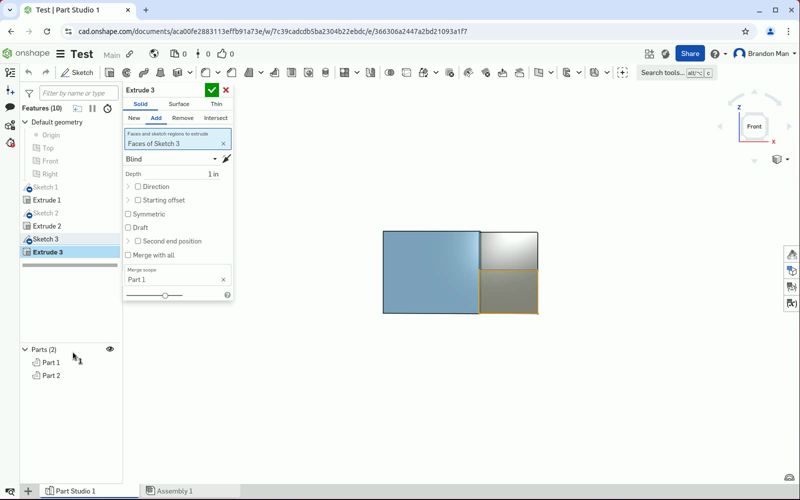
mouse_move(143, 106)
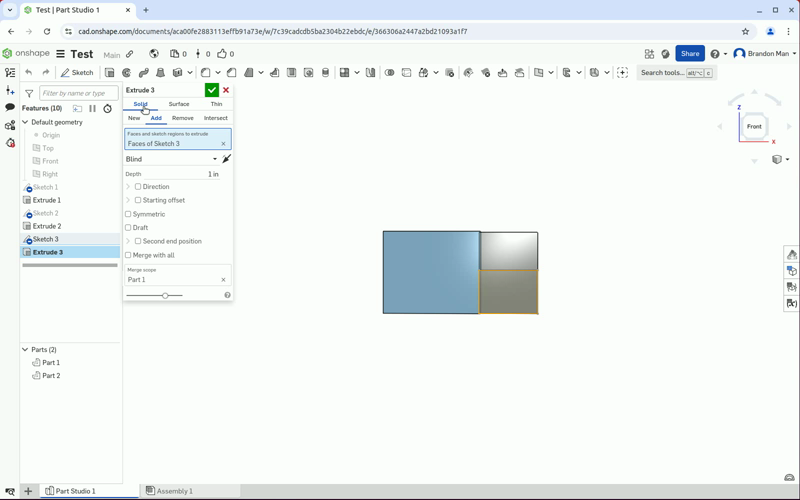
click(143, 106)
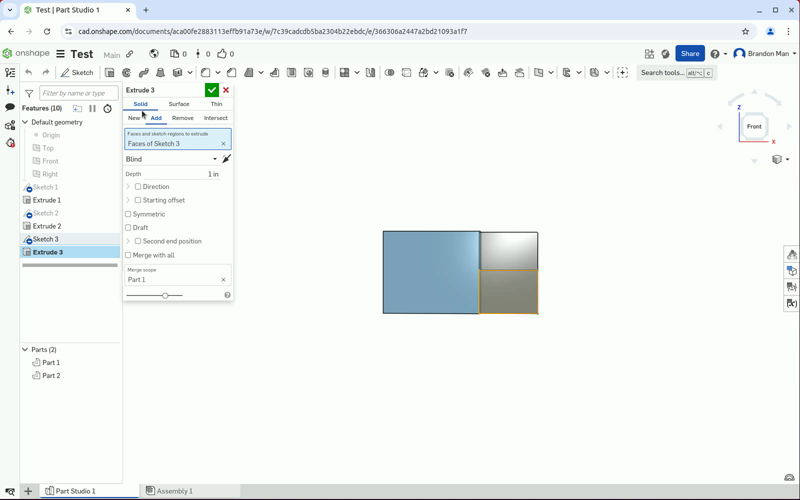
mouse_move(137, 120)
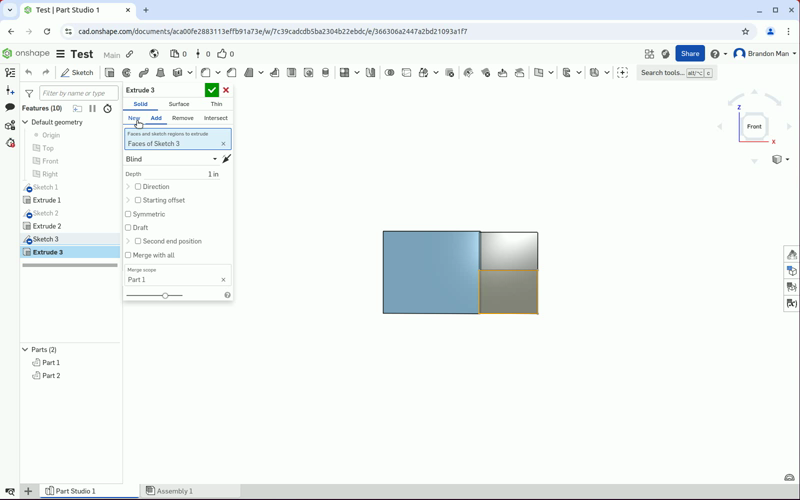
click(137, 120)
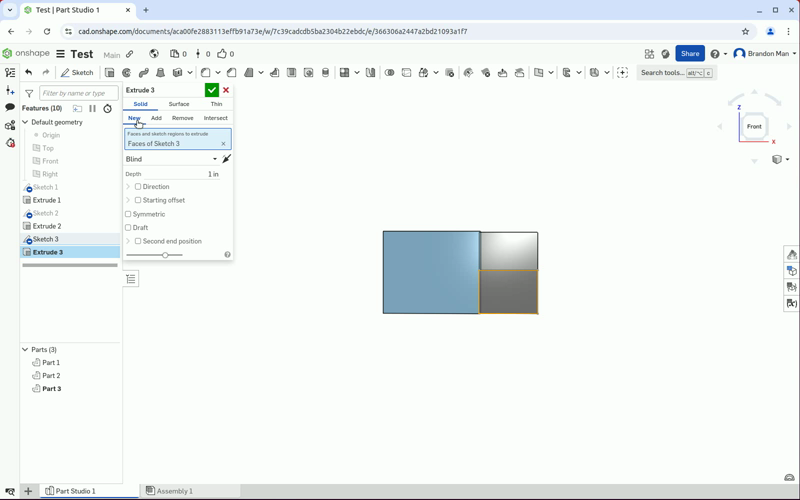
key(tab, 4)
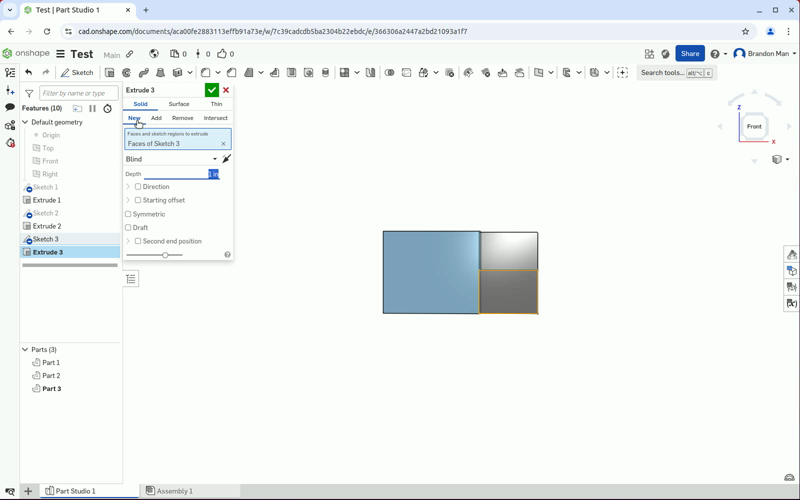
text(-23.108)
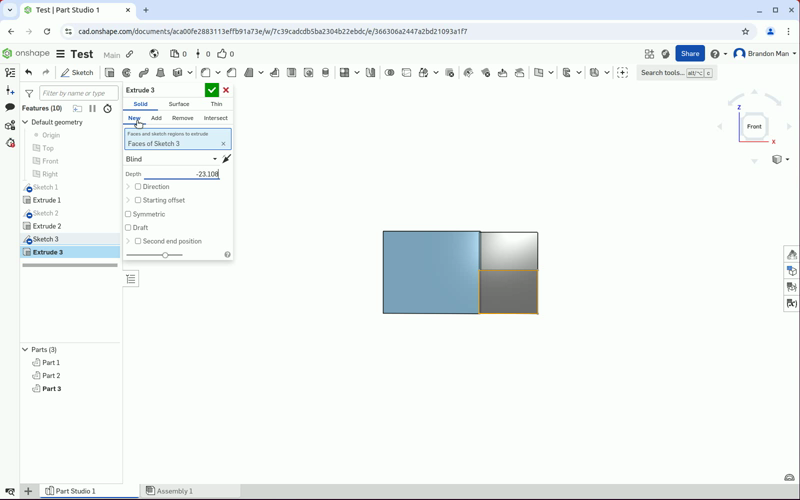
key(enter)
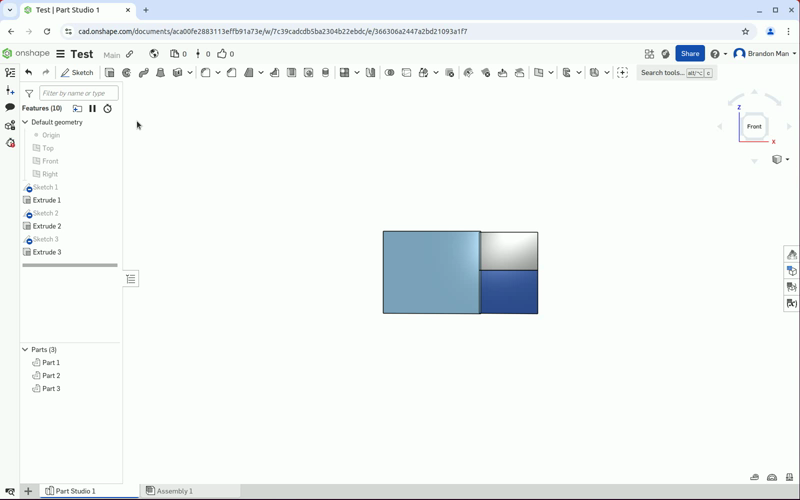
key(shift+h)
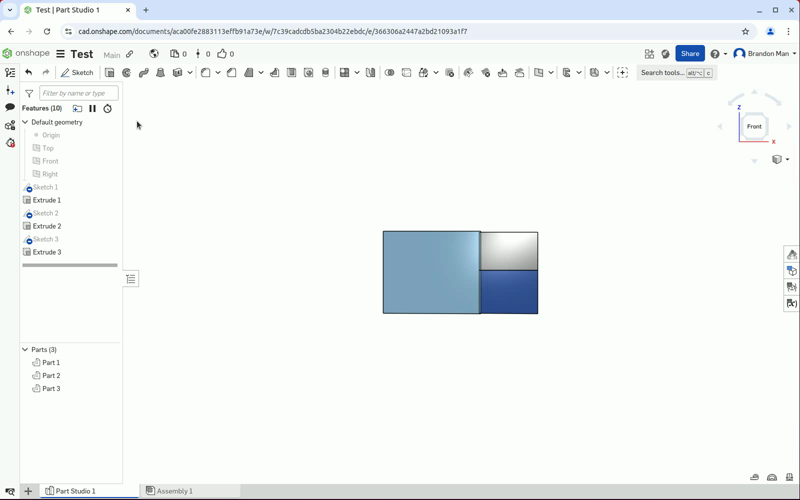
key(shift+h)
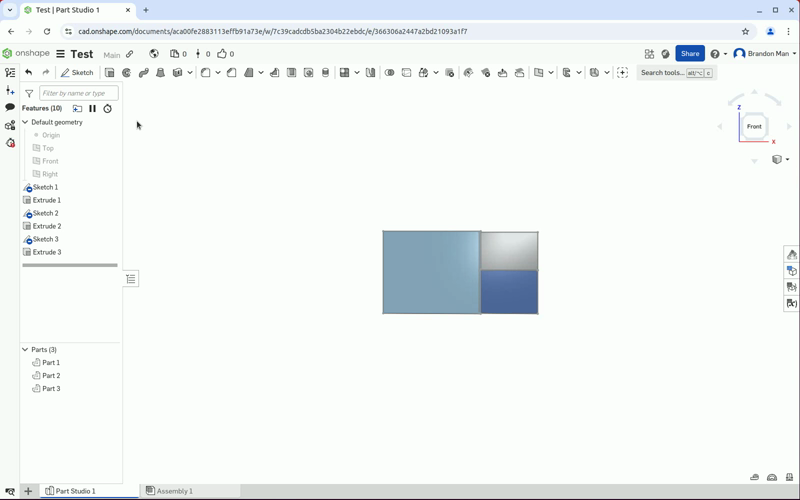
key(shift+7)
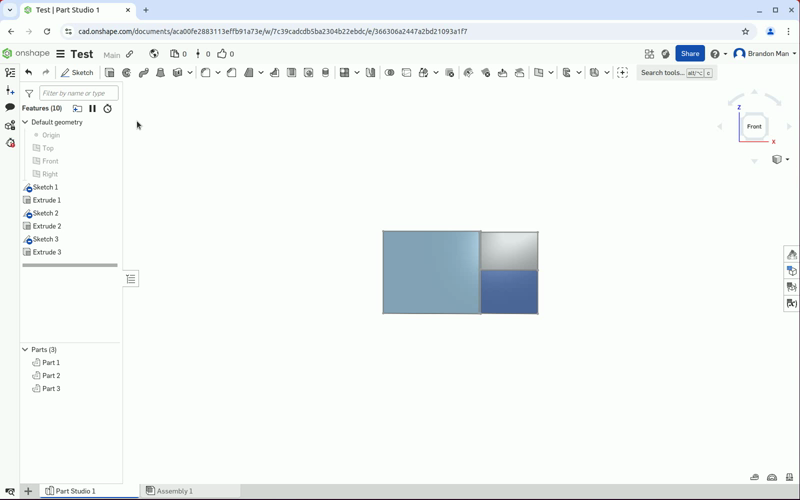
key(left, 2)
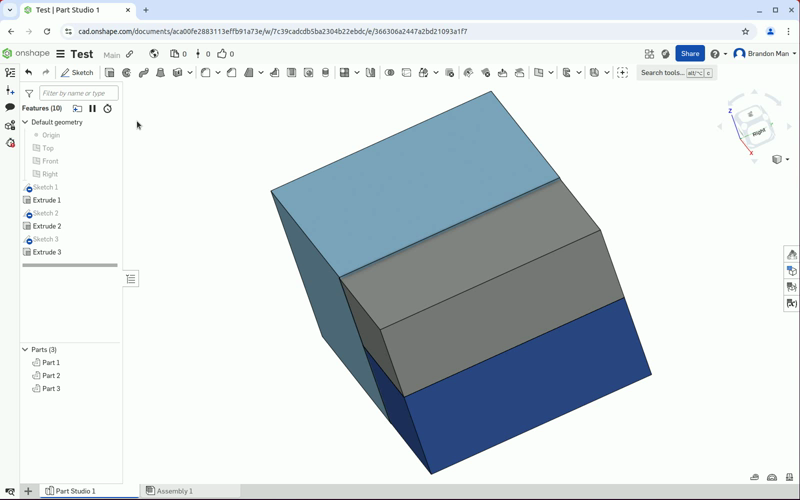
key(down, 2)
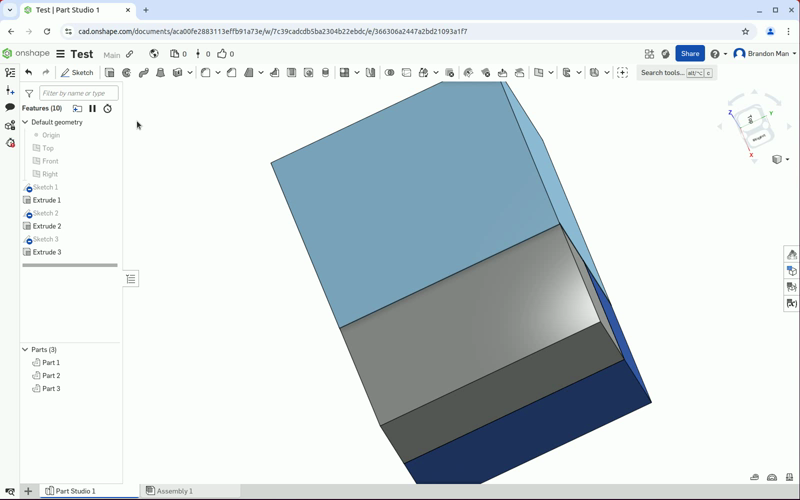
key(up, 2)
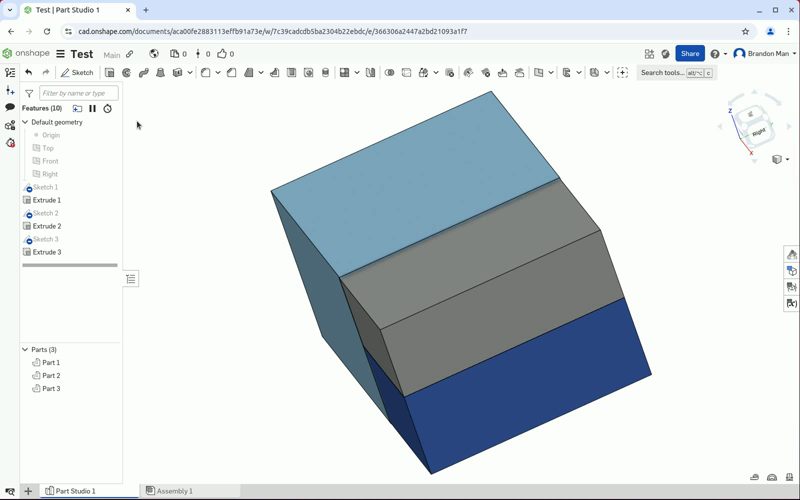
key(right, 2)
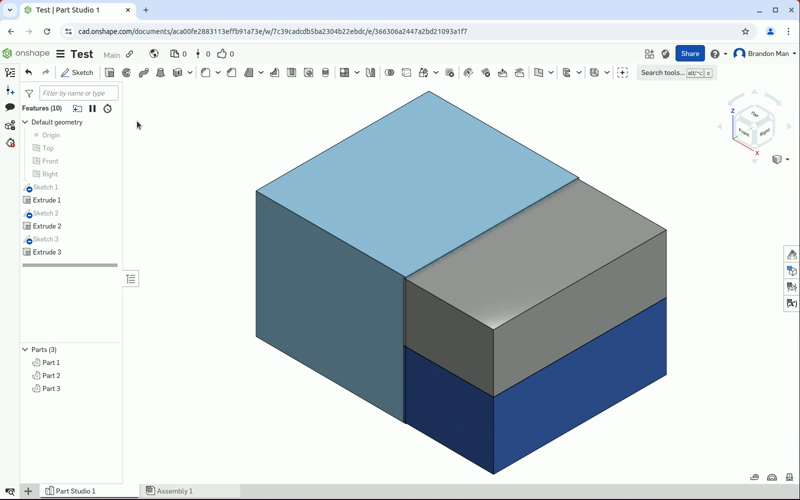
mouse_move(73, 189)
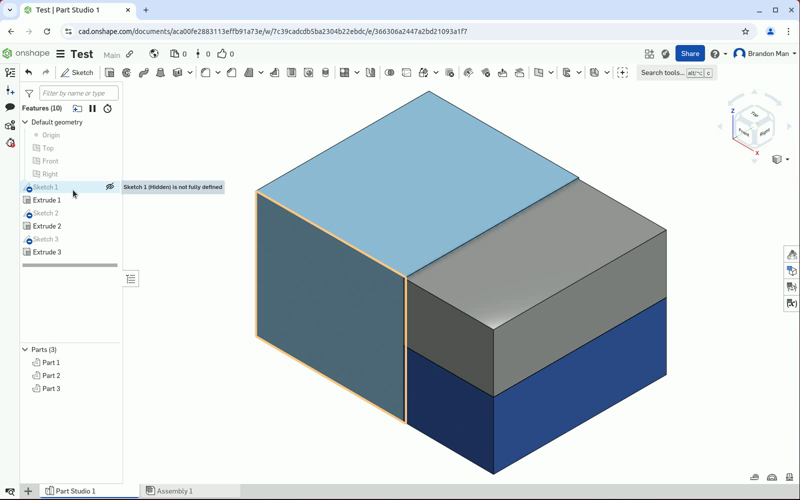
click(73, 189)